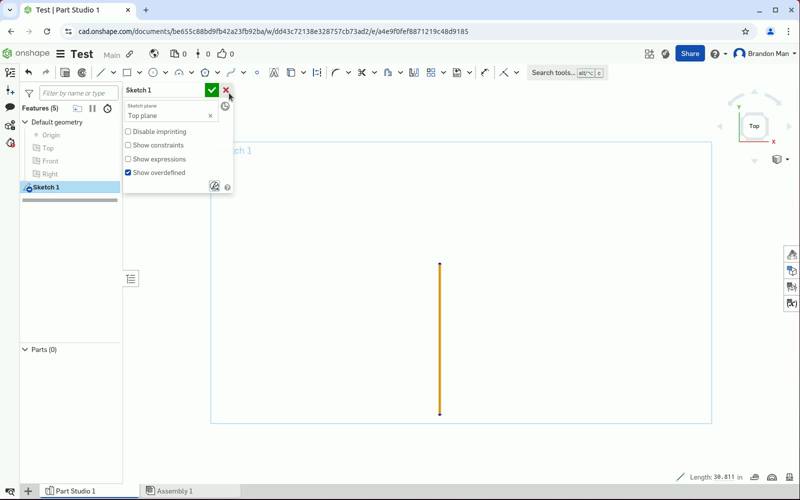
key(shift+h)
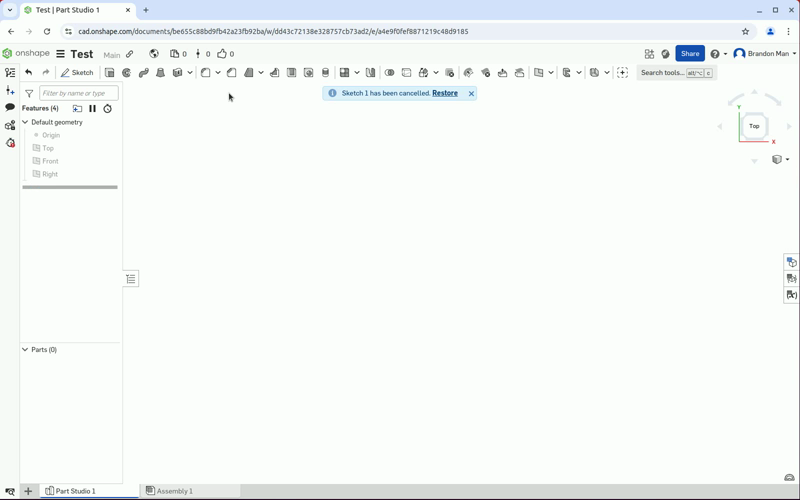
mouse_move(73, 352)
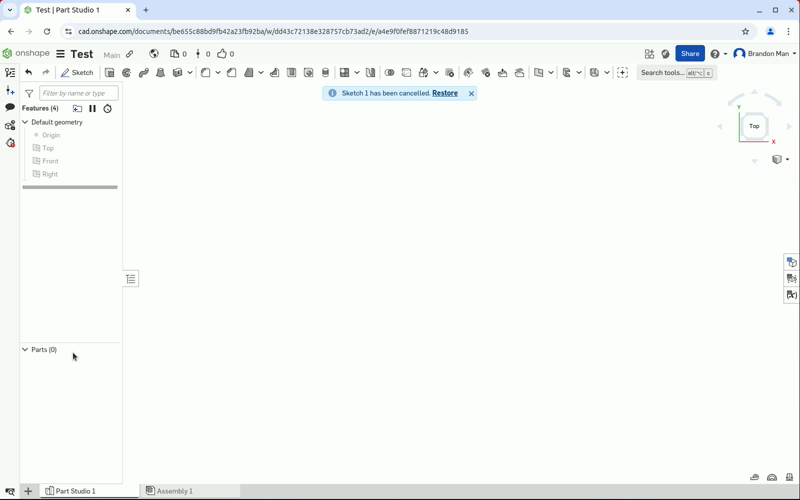
key(y)
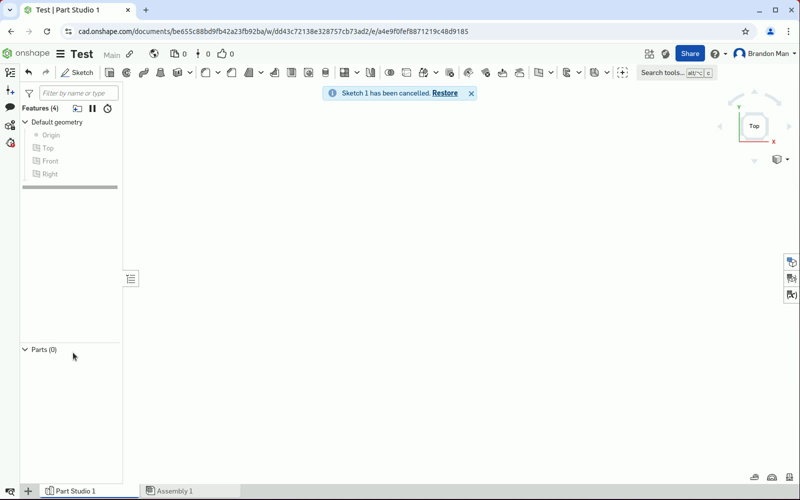
key(shift+p)
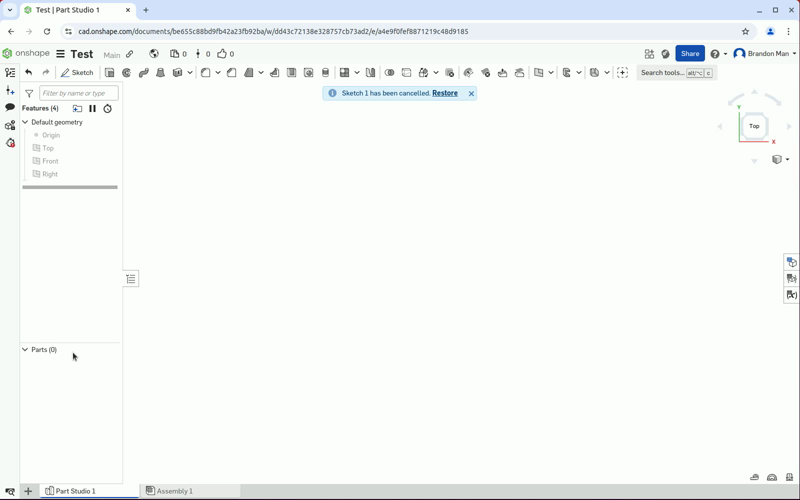
key(space)
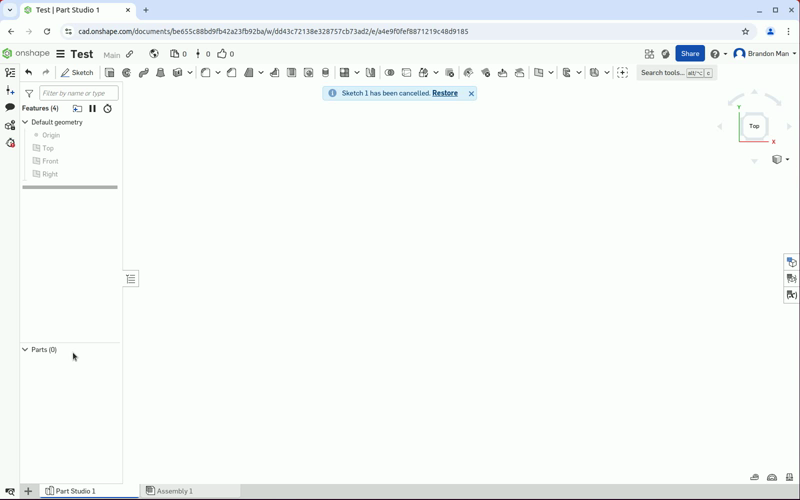
key_down(shift)
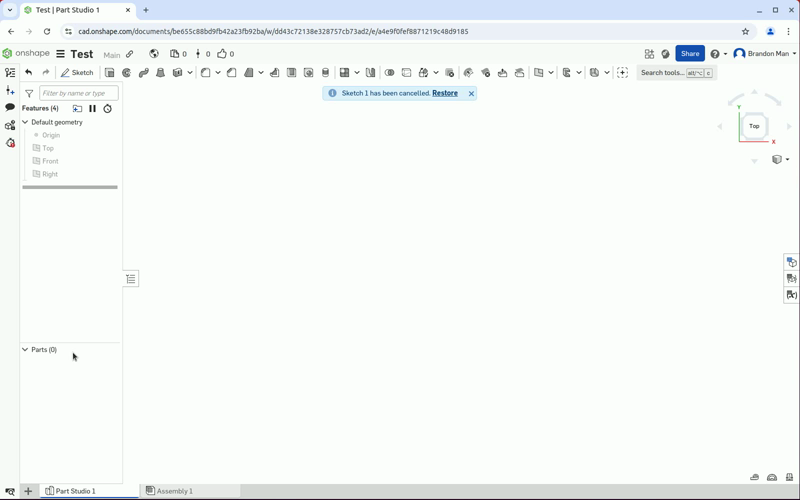
key(up)
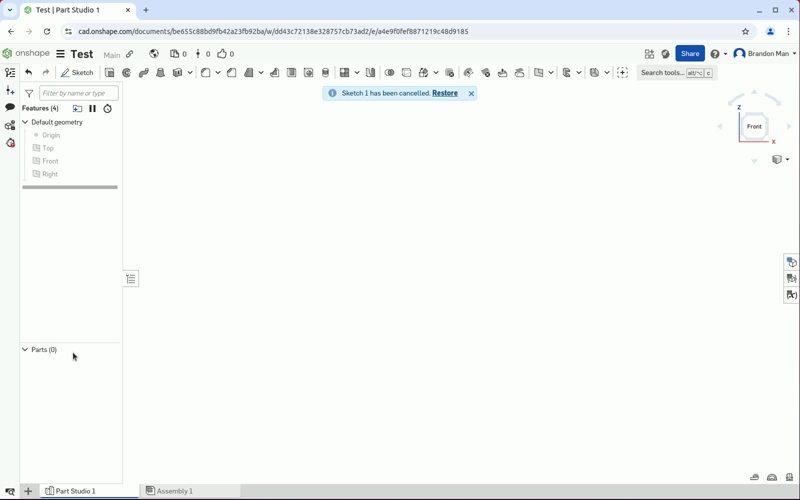
key_up(shift)
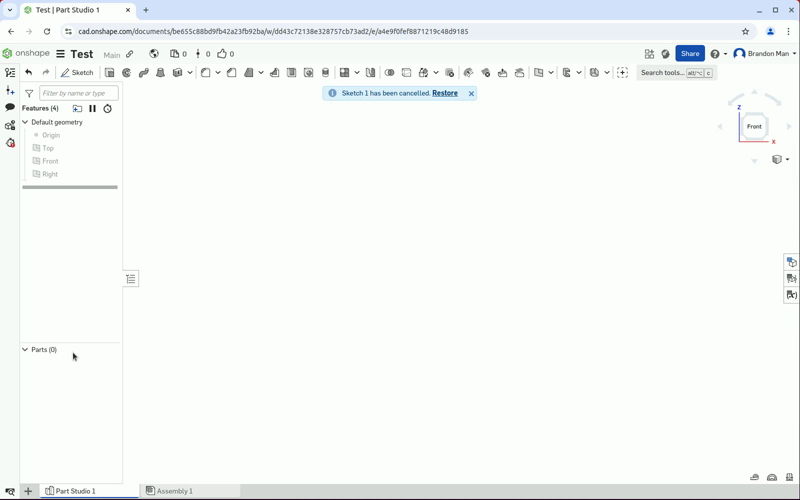
mouse_move(73, 352)
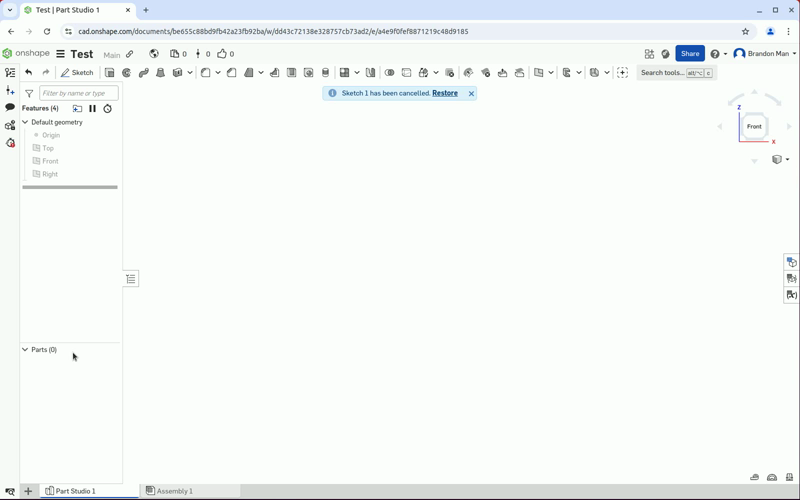
key(shift+y)
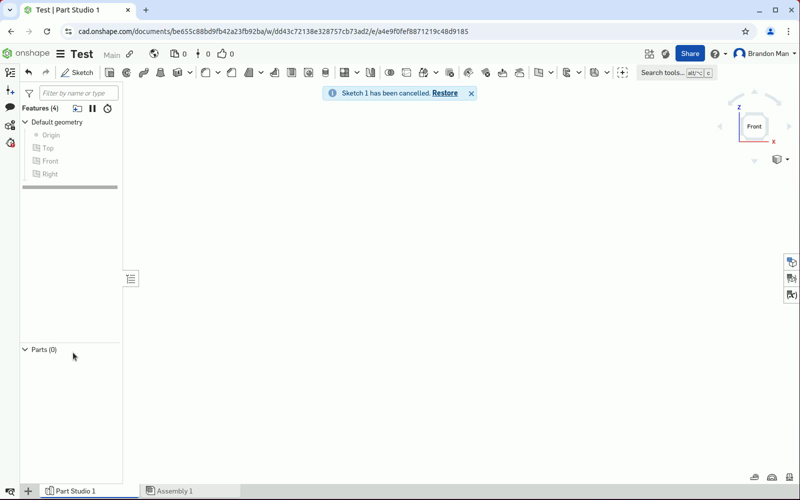
key(shift+s)
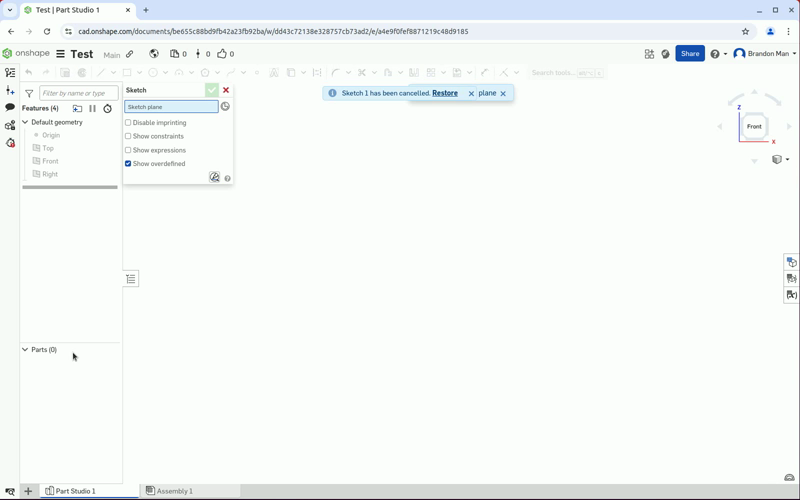
mouse_move(73, 163)
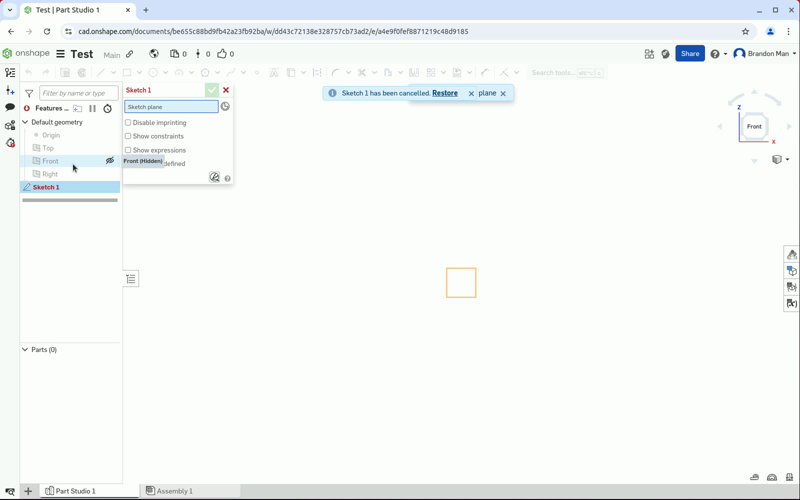
click(73, 163)
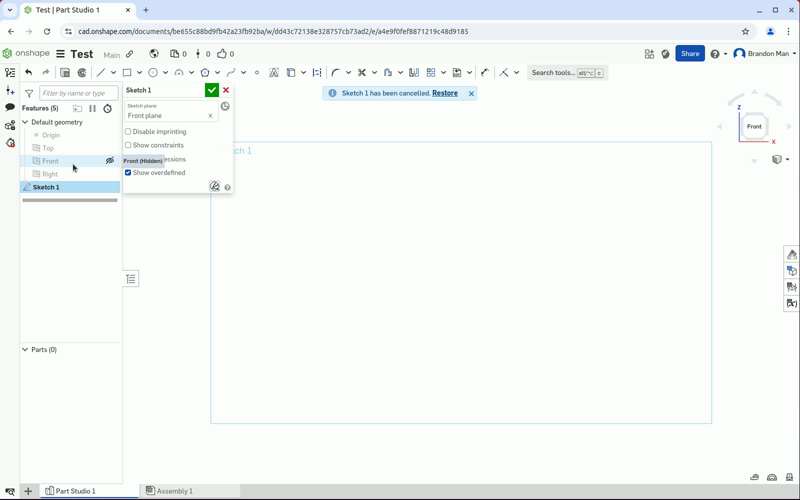
mouse_move(73, 352)
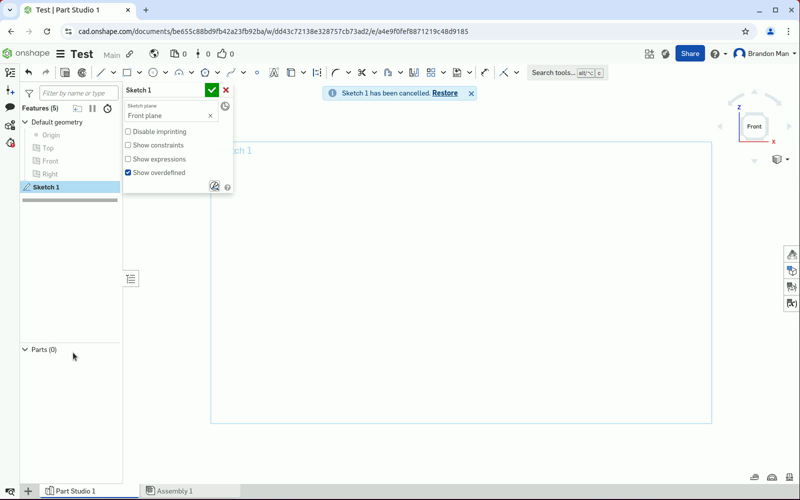
key(y)
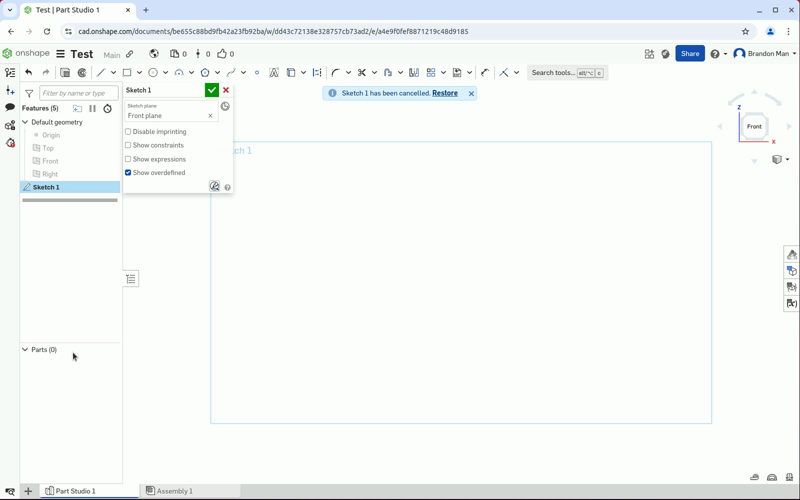
key(c)
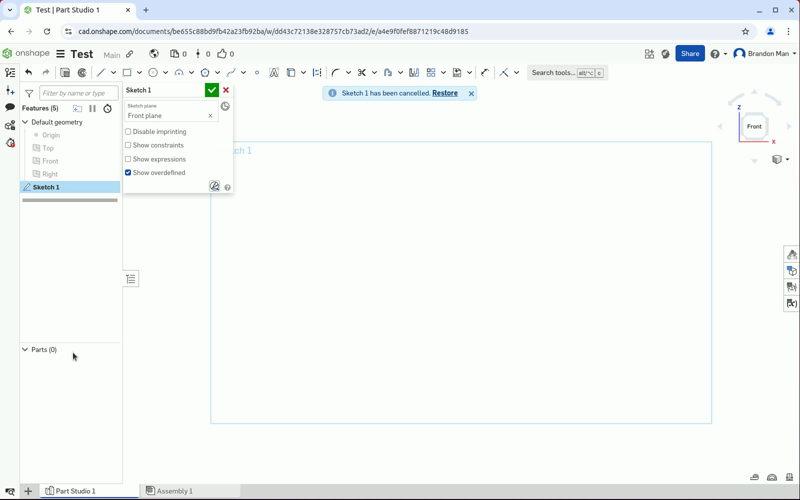
key_down(shift)
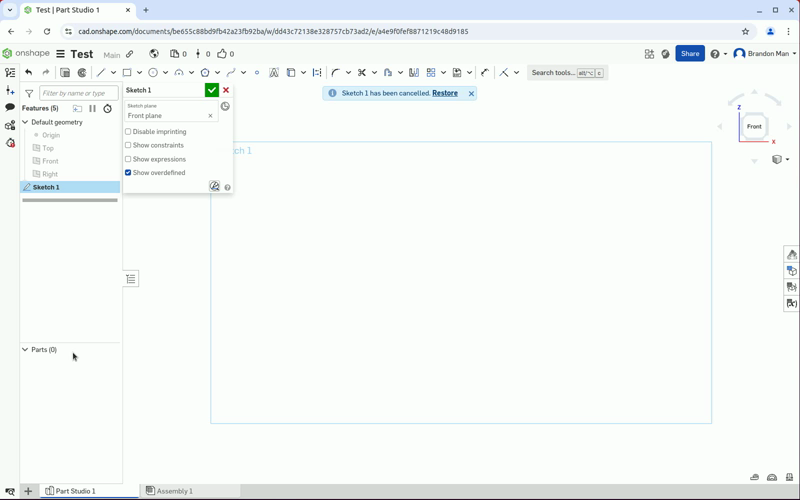
mouse_move(461, 282)
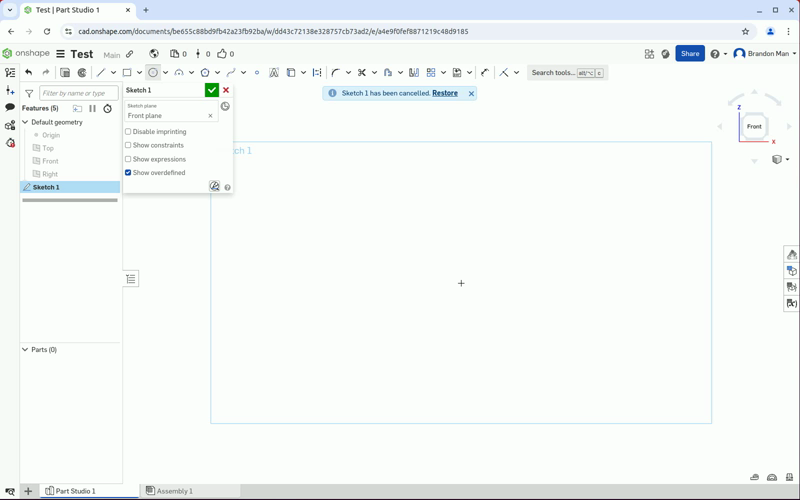
click(461, 282)
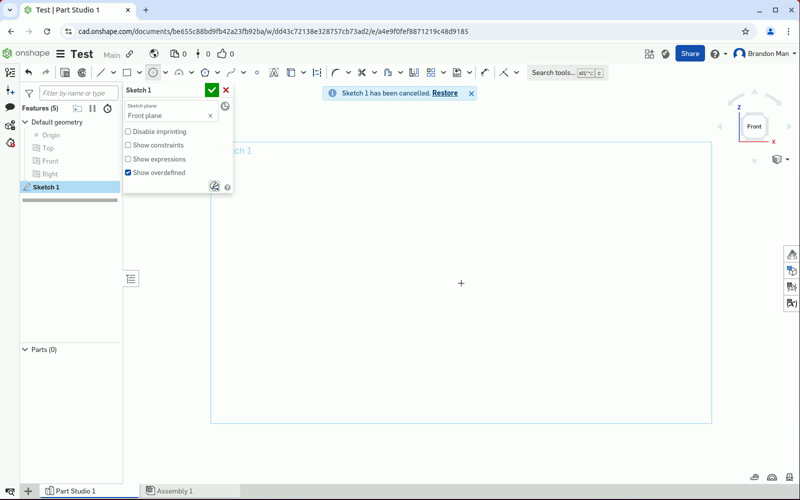
key_up(shift)
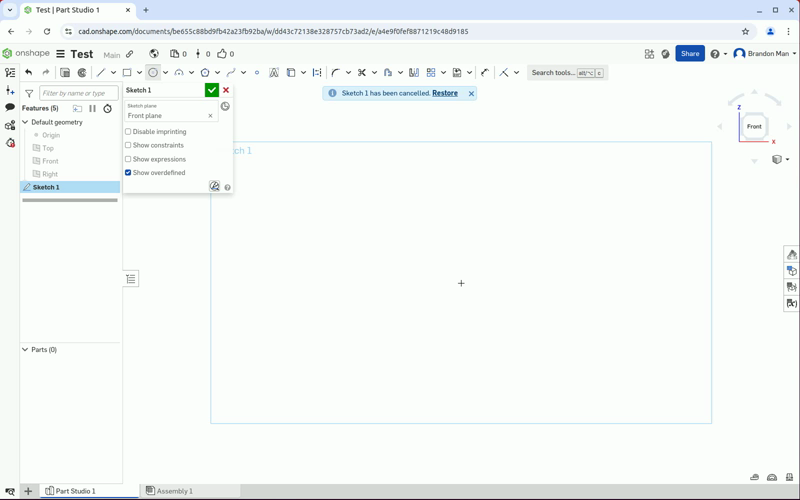
mouse_move(574, 282)
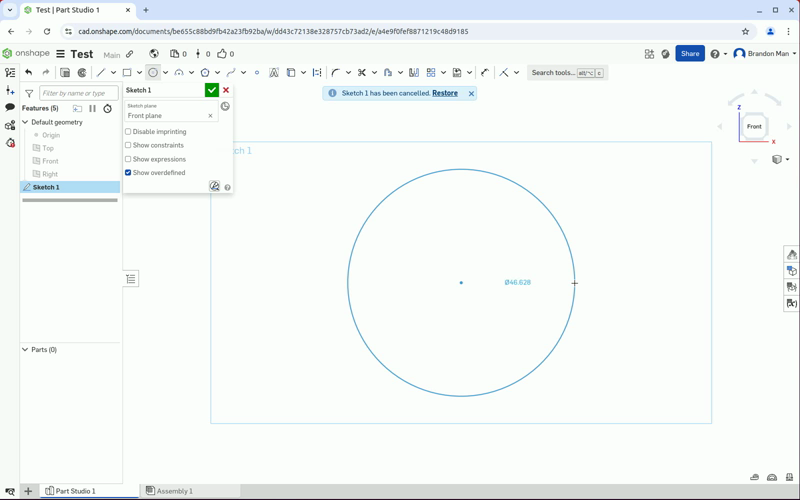
click(574, 282)
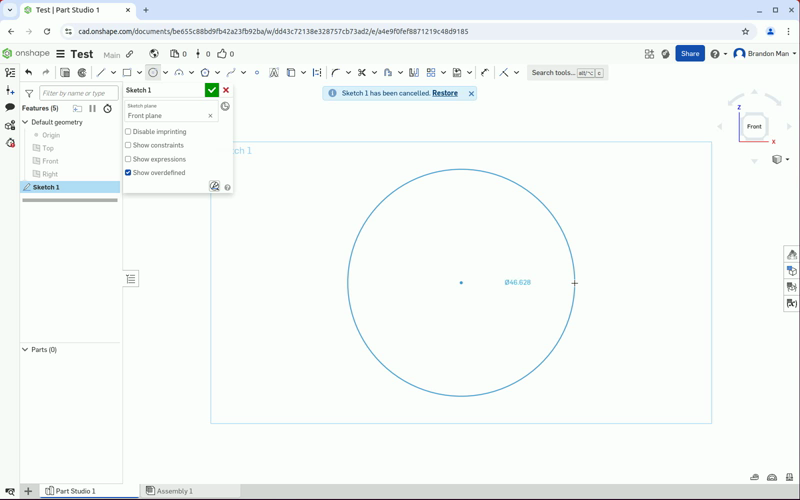
key(esc)
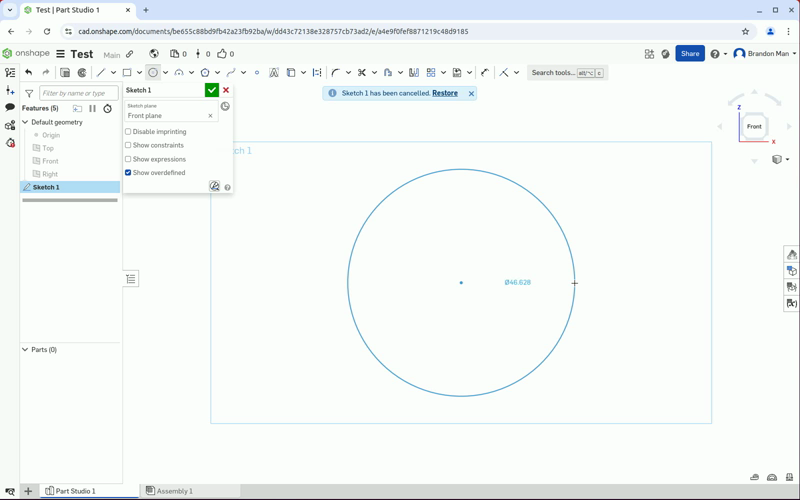
key(c)
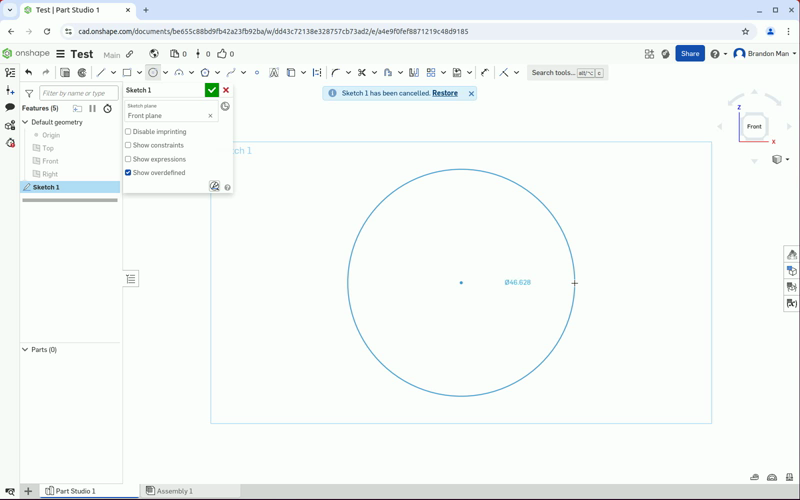
key_down(shift)
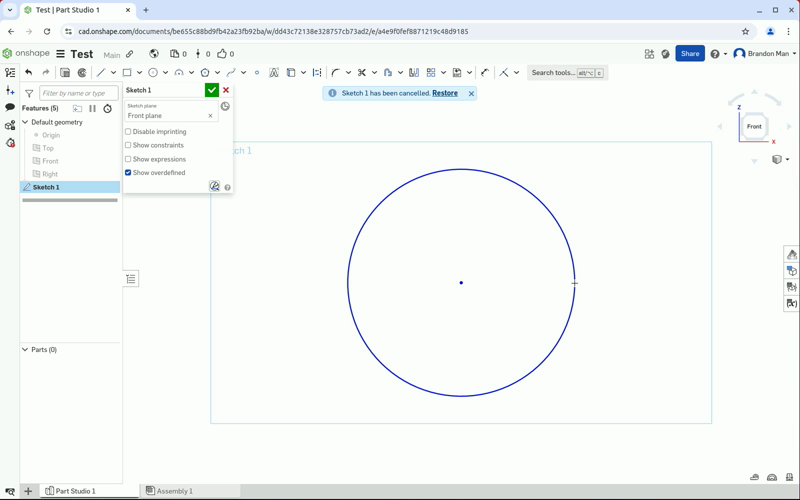
mouse_move(461, 282)
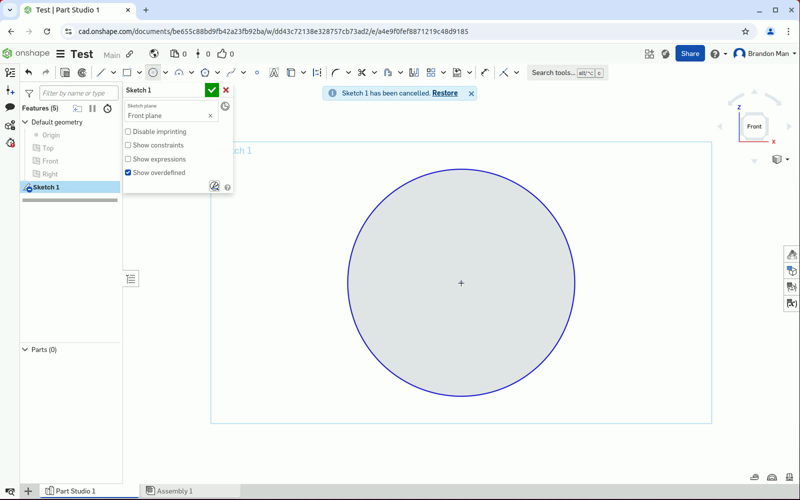
click(461, 282)
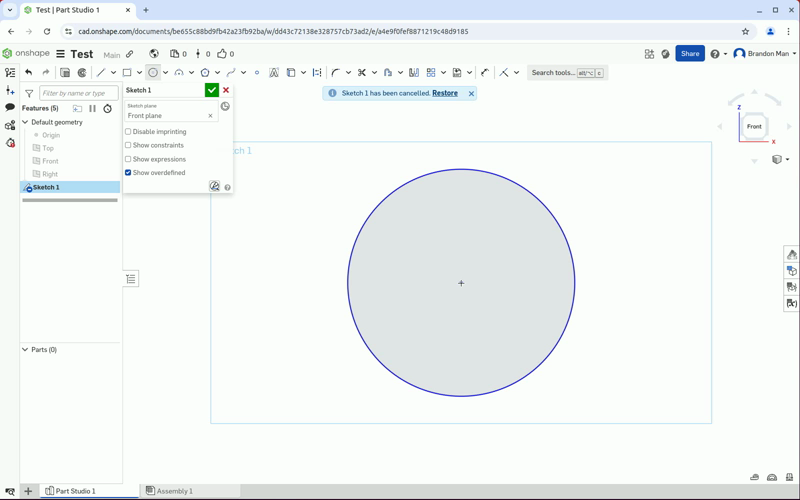
key_up(shift)
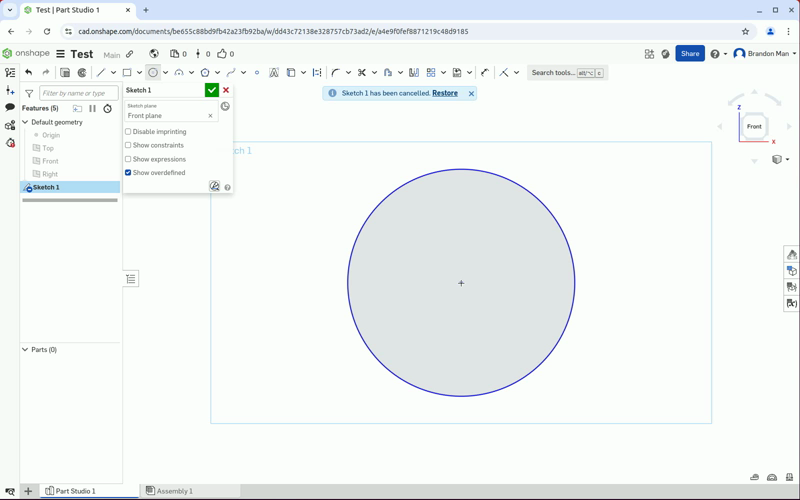
mouse_move(572, 282)
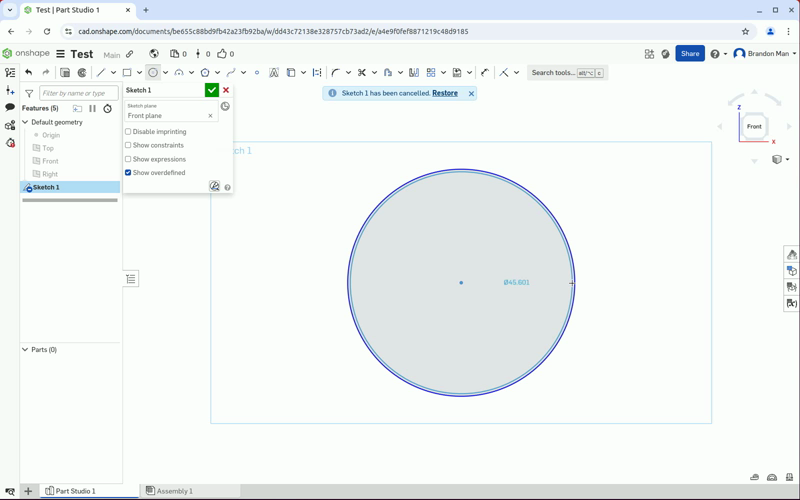
scroll(6)
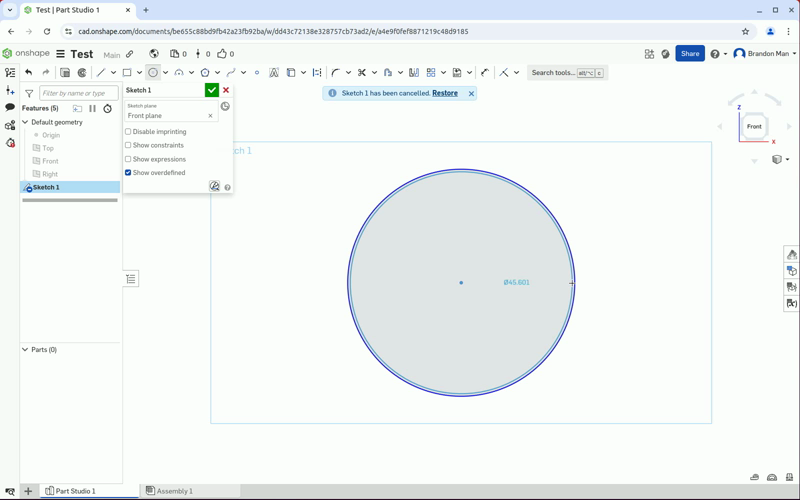
scroll(6)
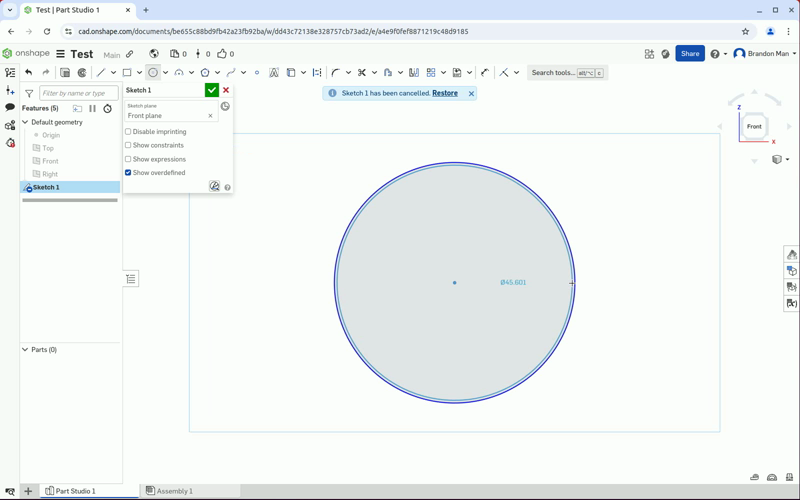
scroll(6)
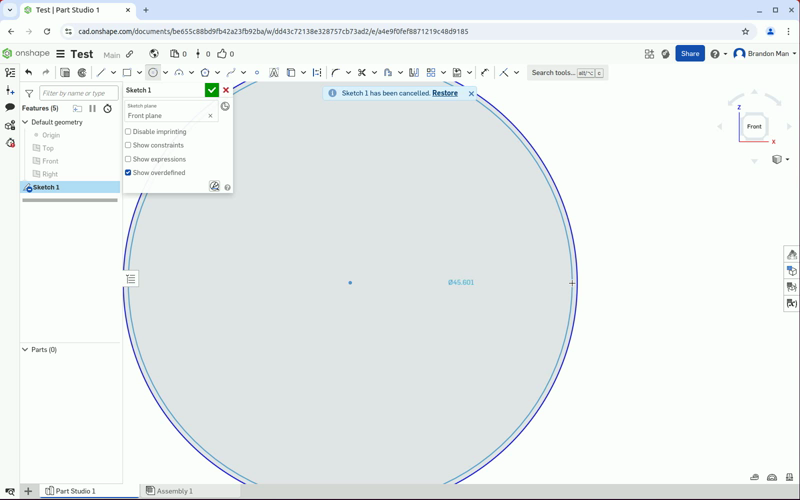
scroll(6)
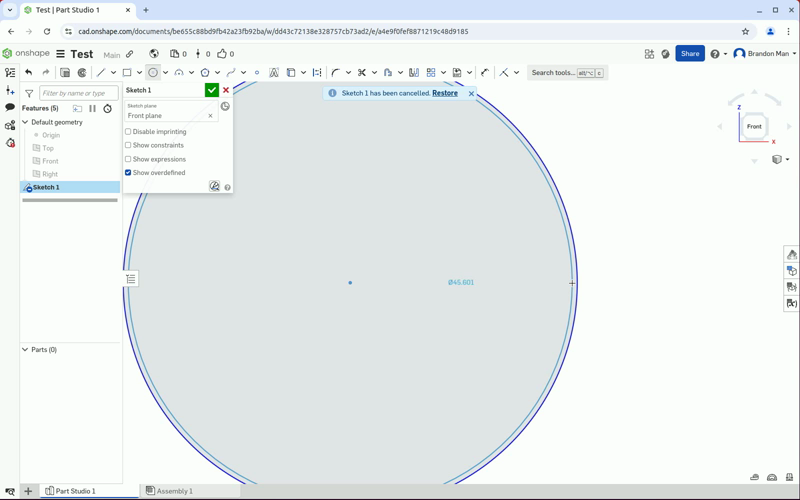
scroll(6)
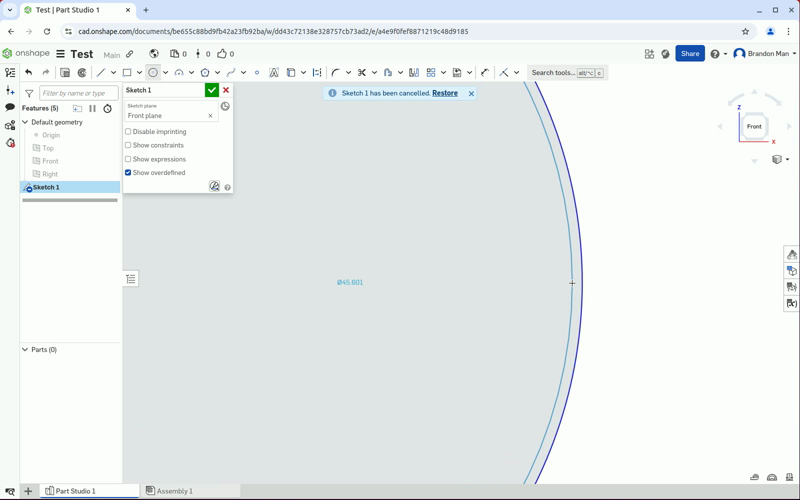
scroll(6)
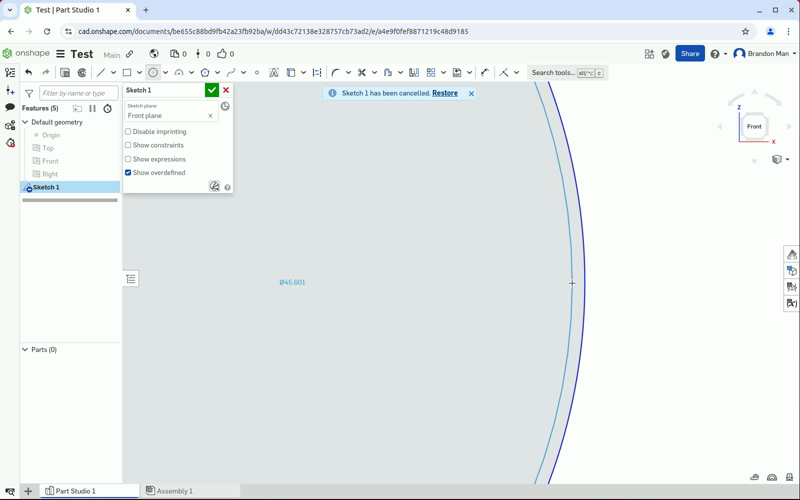
scroll(6)
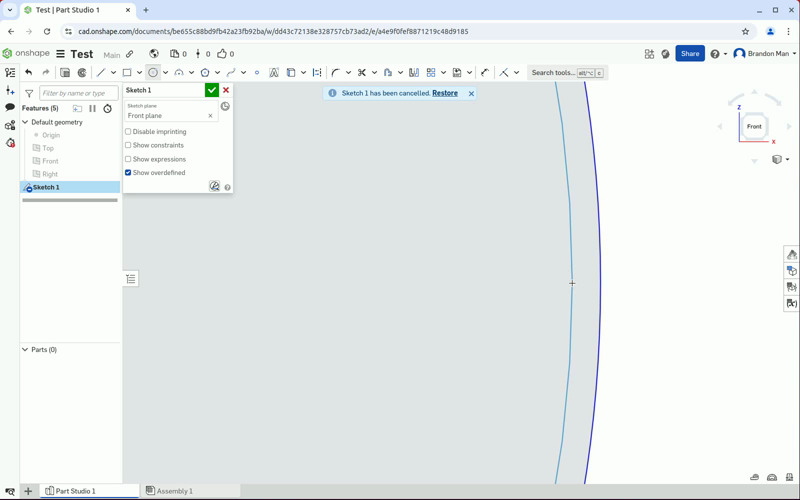
click(572, 282)
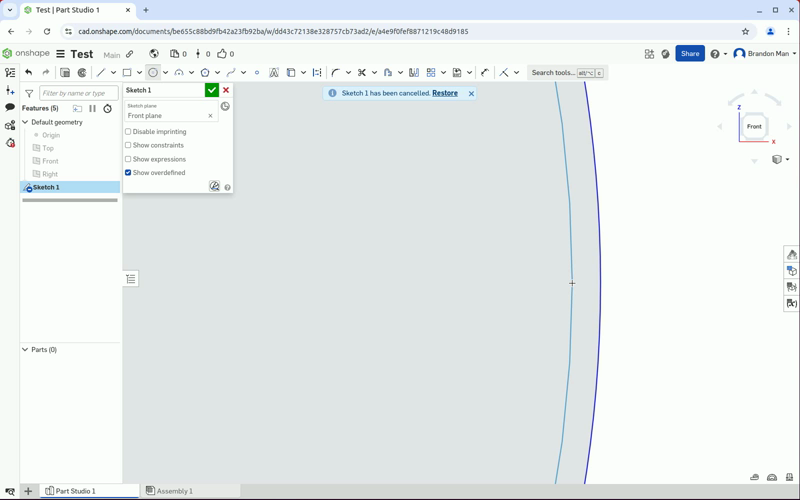
scroll(-6)
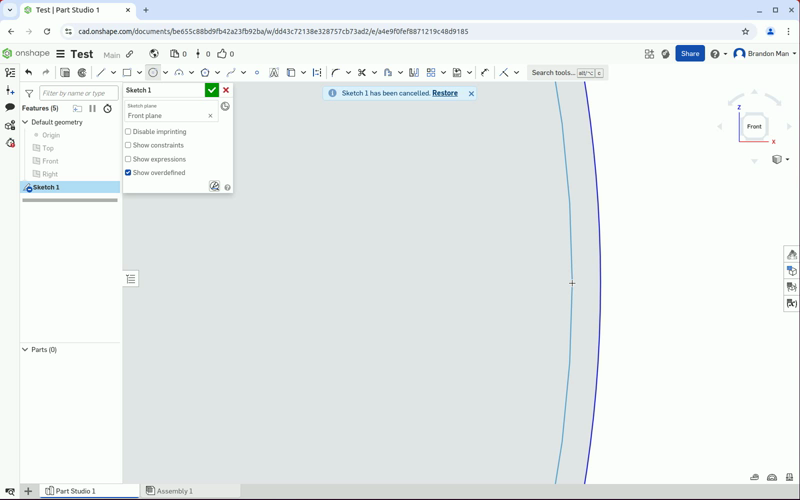
scroll(-6)
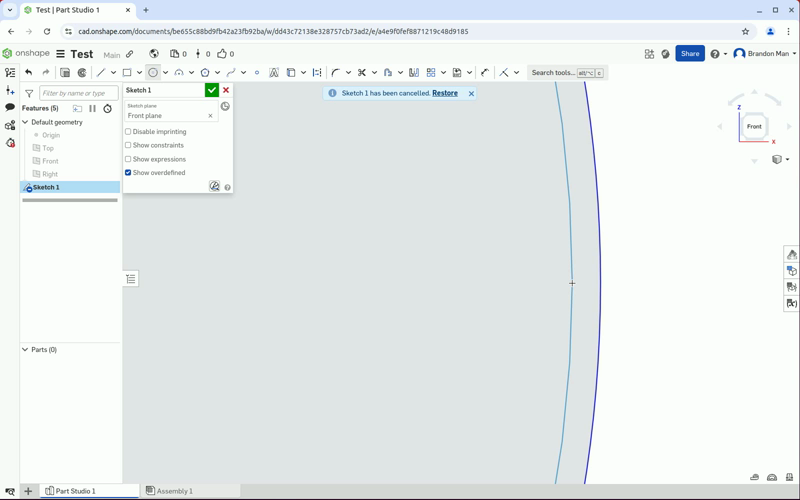
scroll(-6)
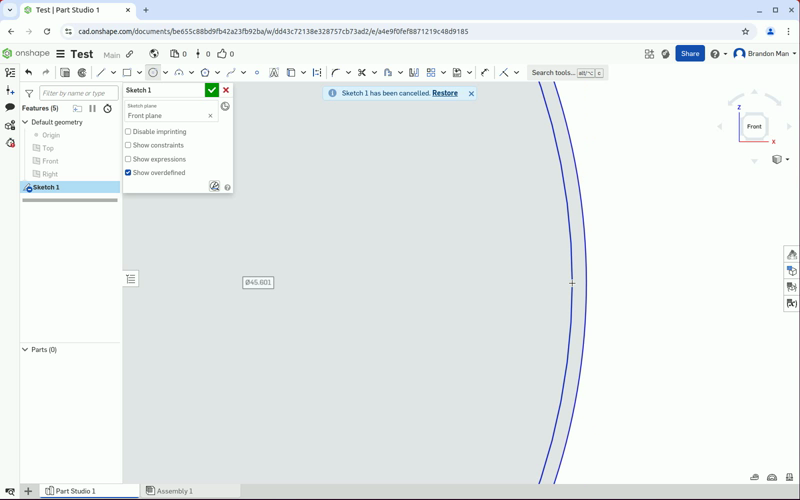
scroll(-6)
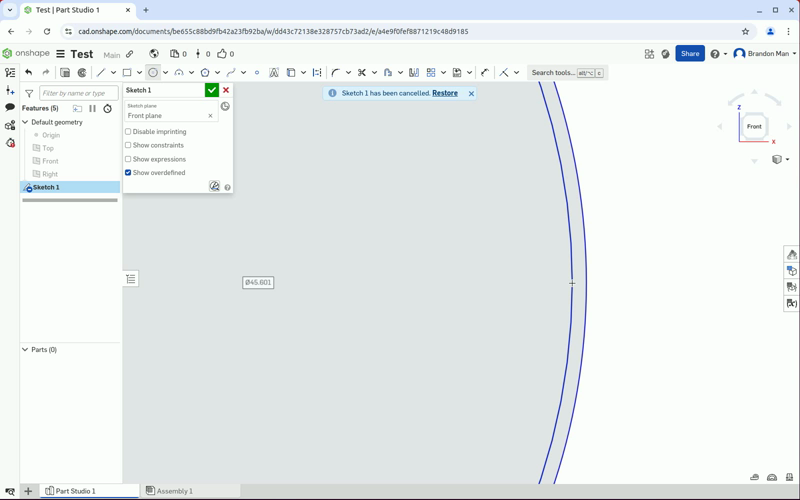
scroll(-6)
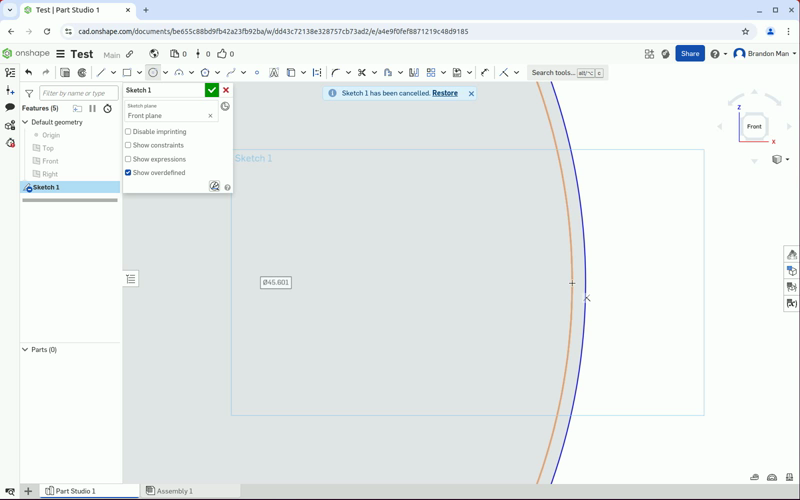
scroll(-6)
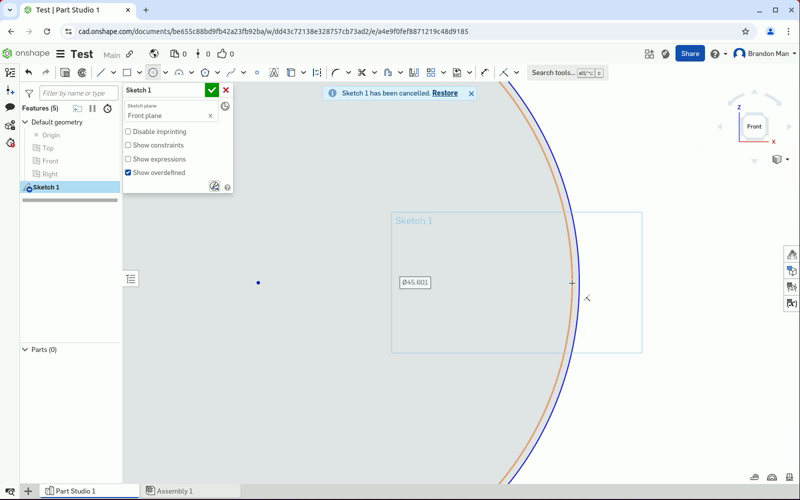
scroll(-6)
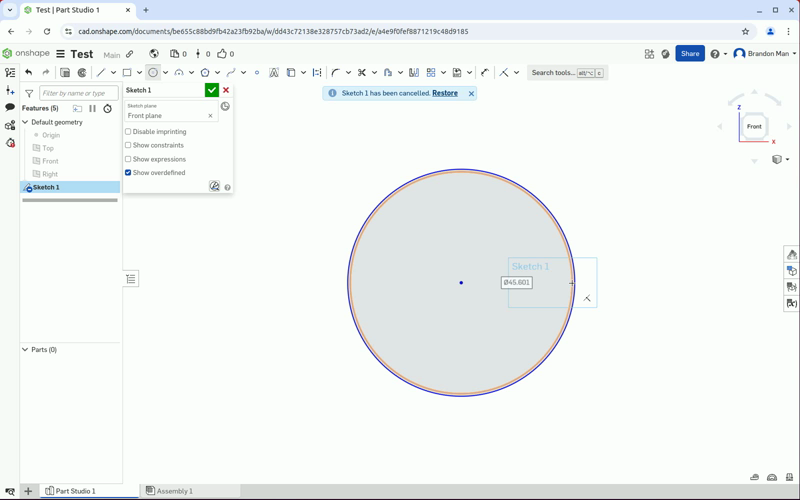
key(esc)
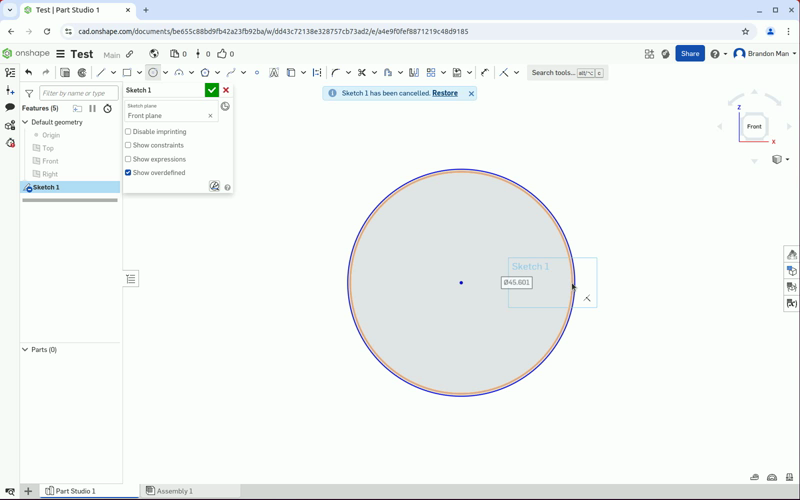
mouse_move(425, 388)
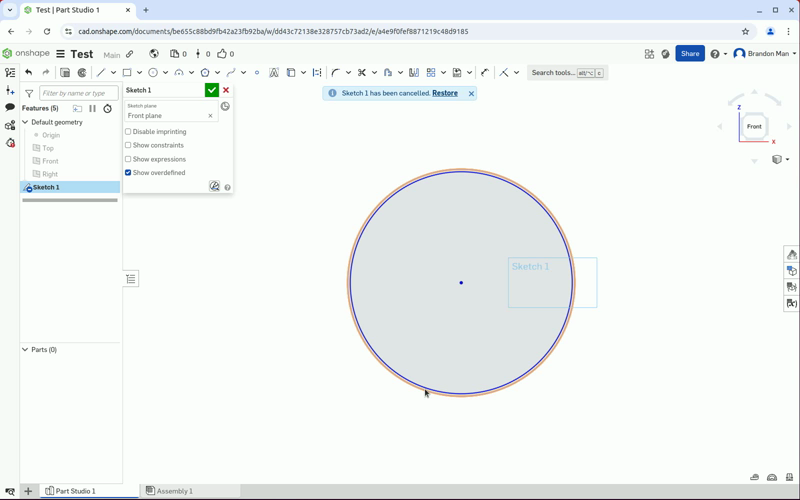
scroll(6)
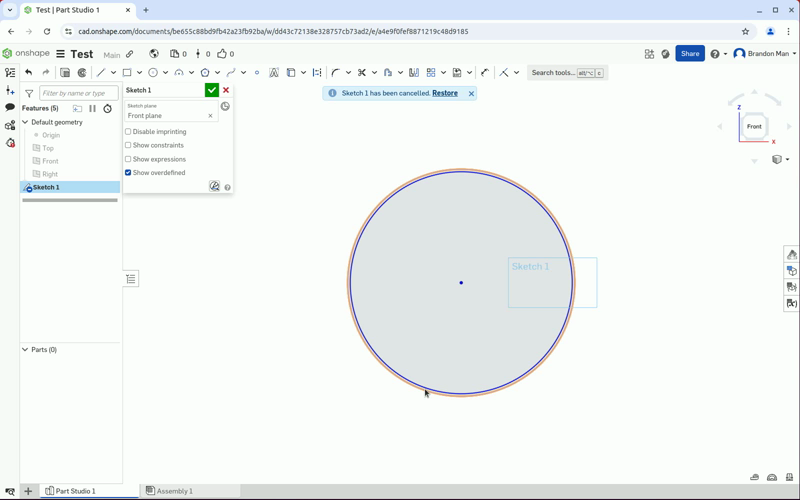
scroll(6)
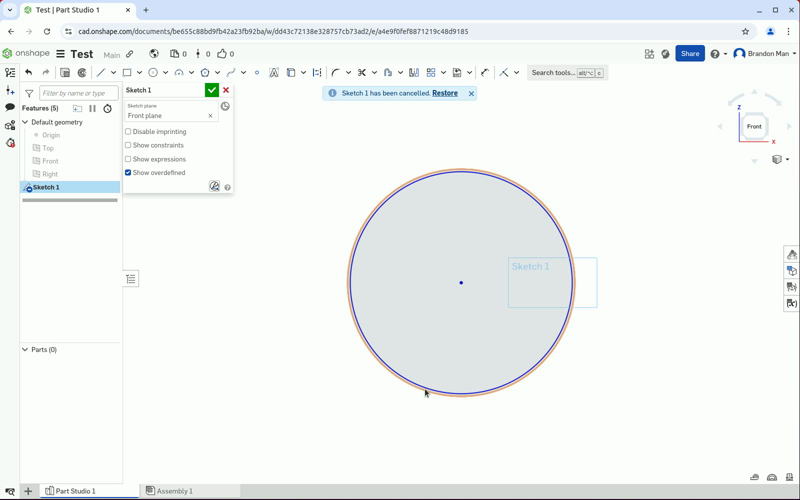
scroll(6)
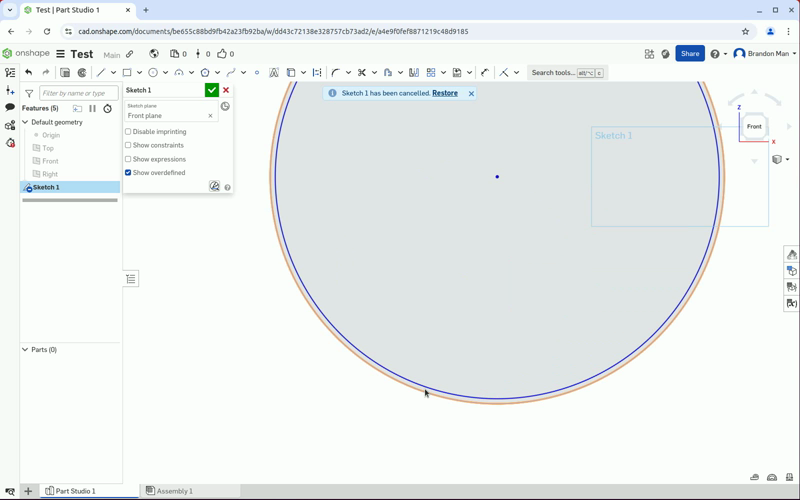
scroll(6)
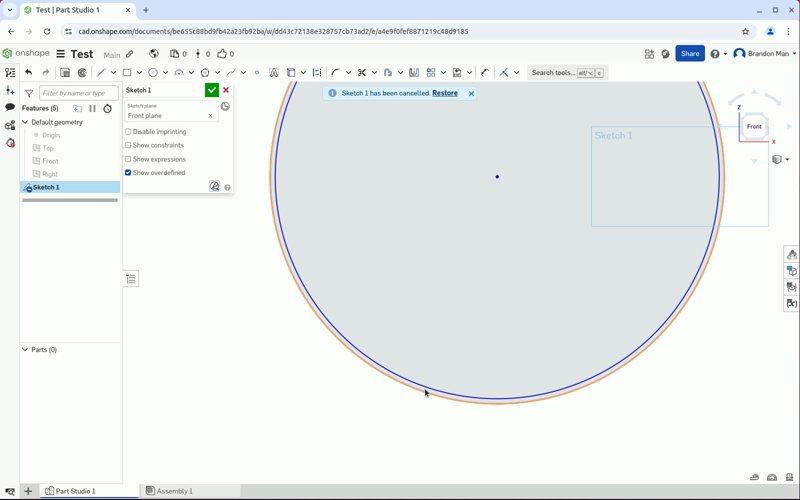
scroll(6)
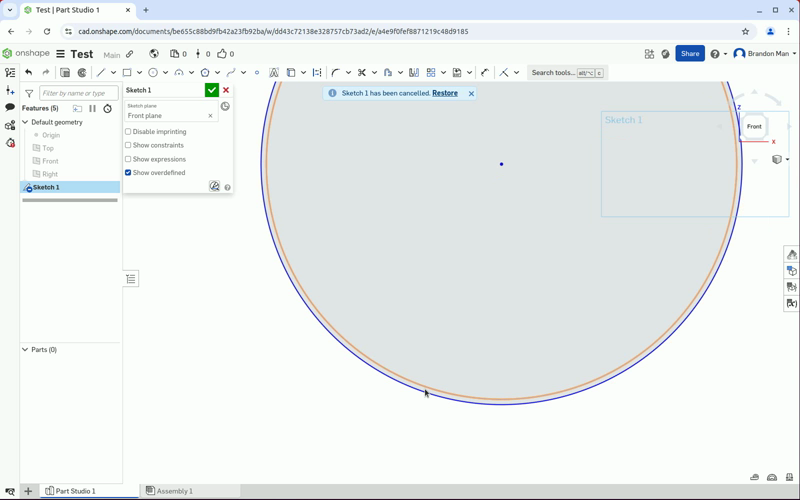
scroll(6)
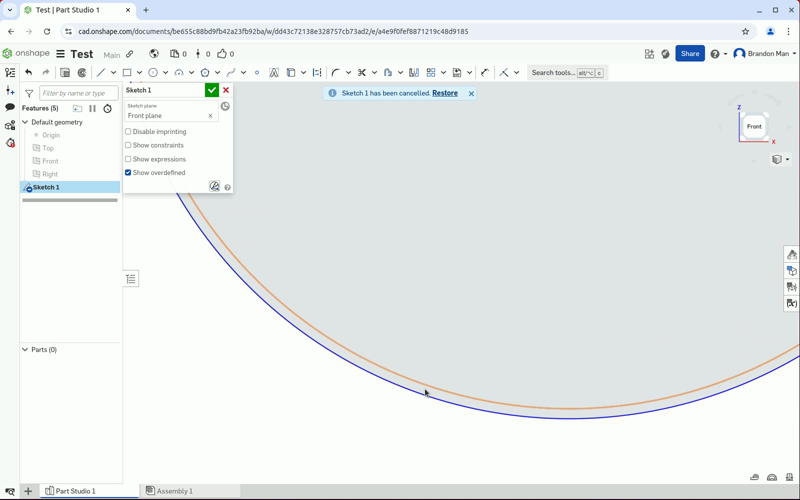
scroll(6)
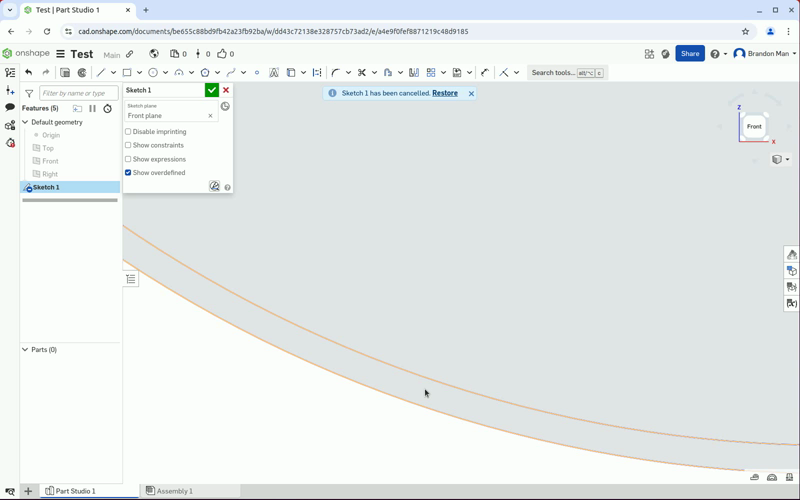
click(425, 388)
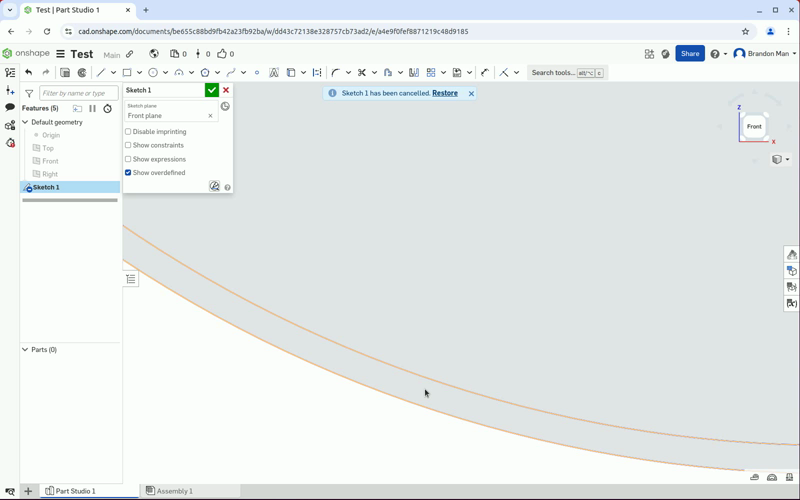
scroll(-6)
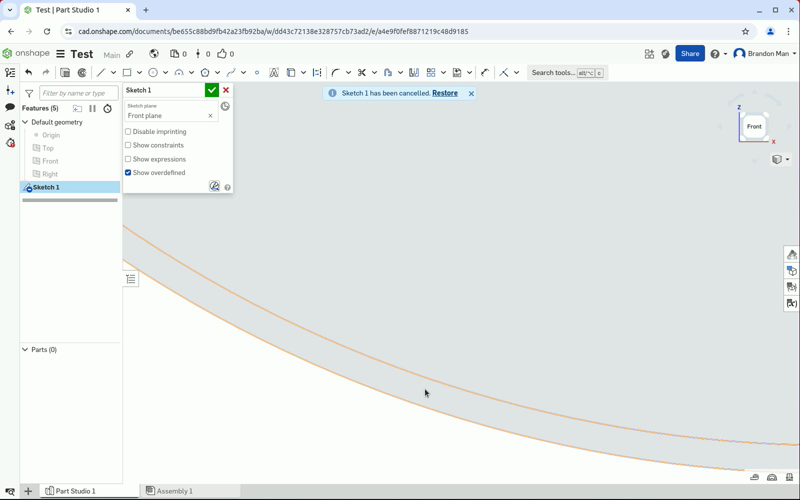
scroll(-6)
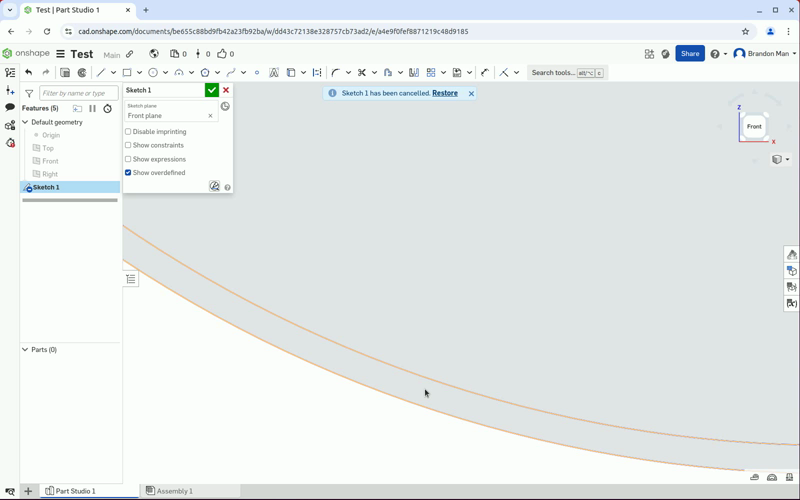
scroll(-6)
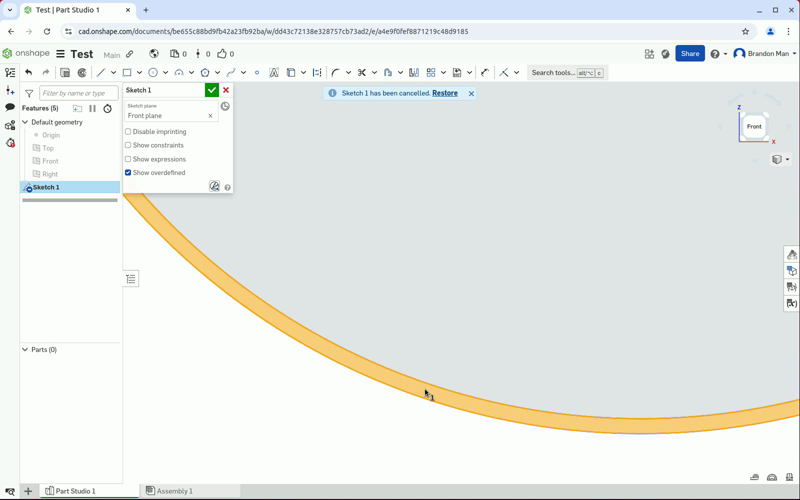
scroll(-6)
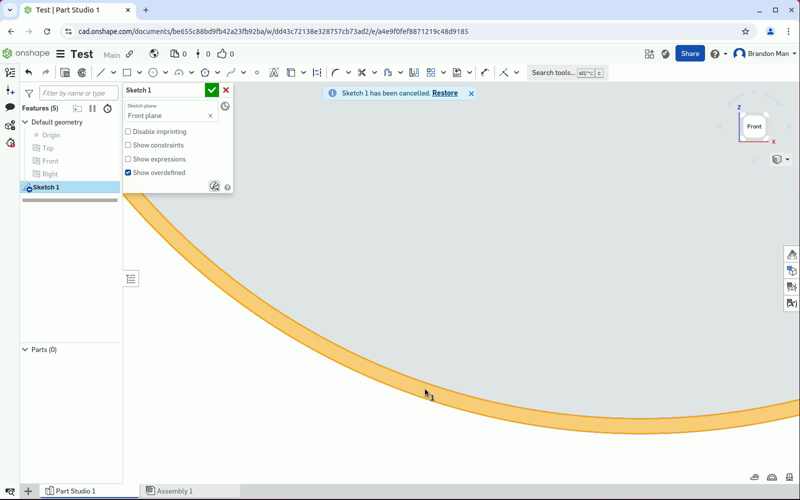
scroll(-6)
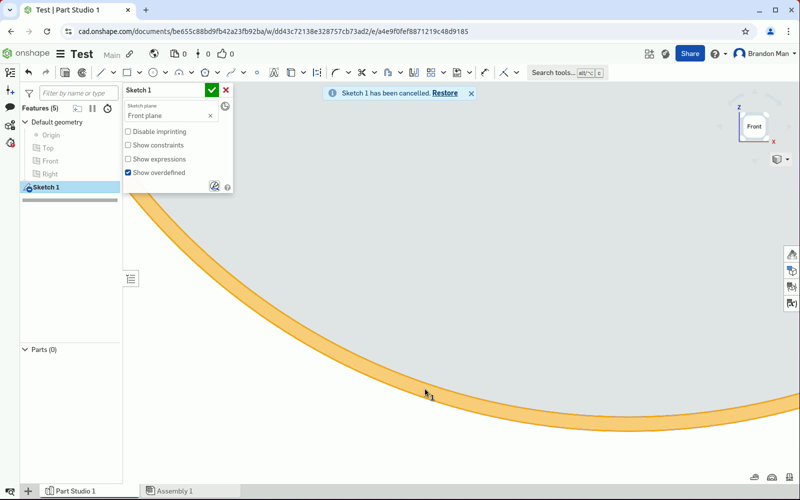
scroll(-6)
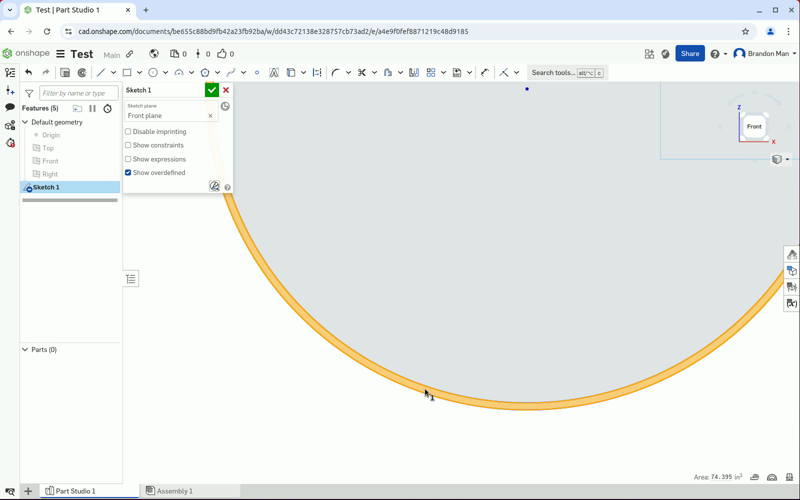
scroll(-6)
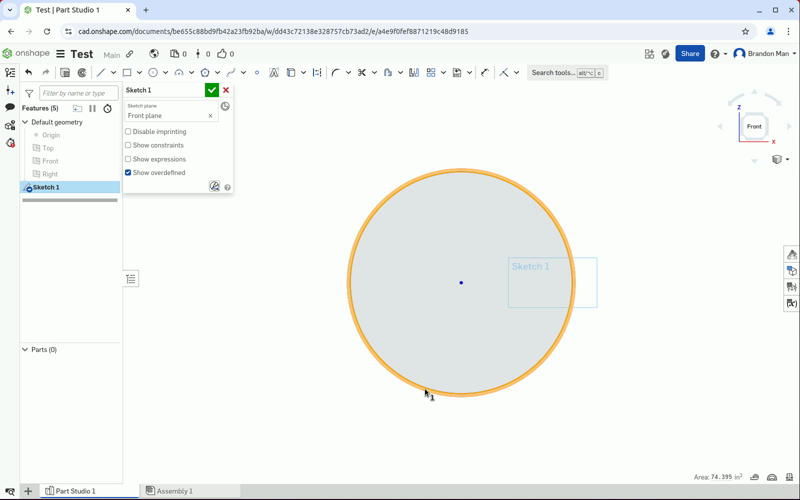
mouse_move(73, 352)
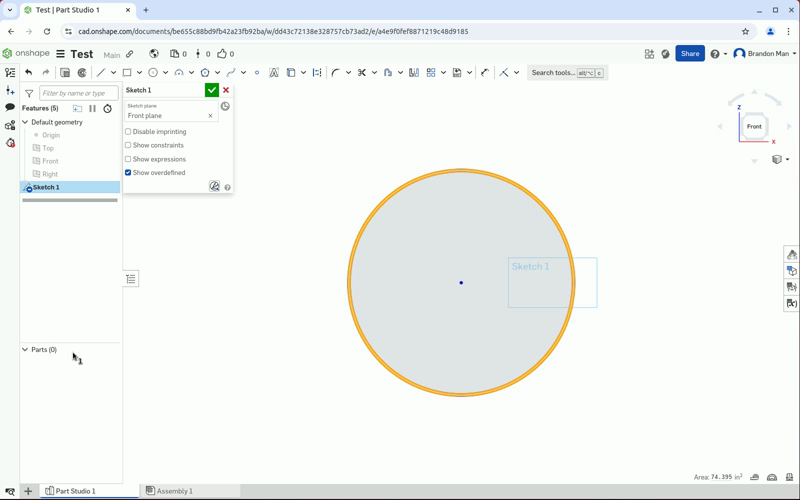
key(shift+y)
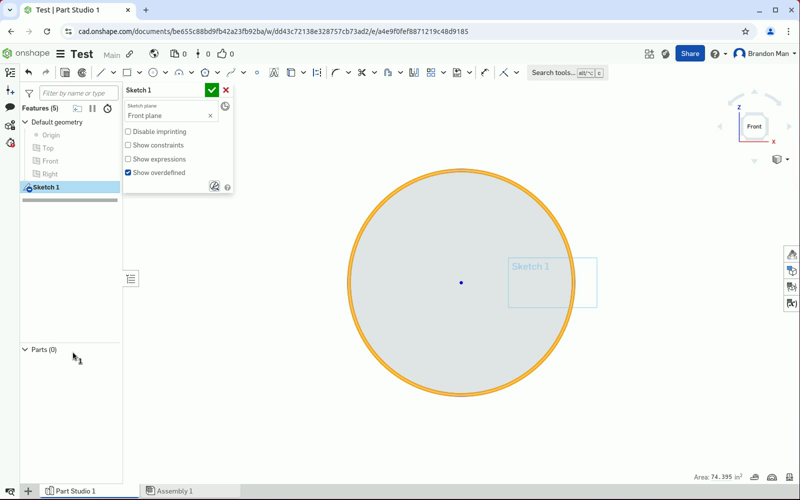
key(shift+e)
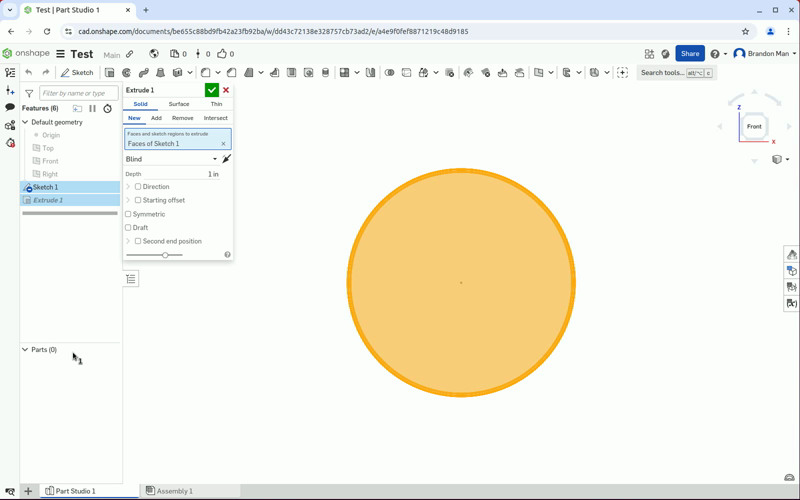
mouse_move(143, 106)
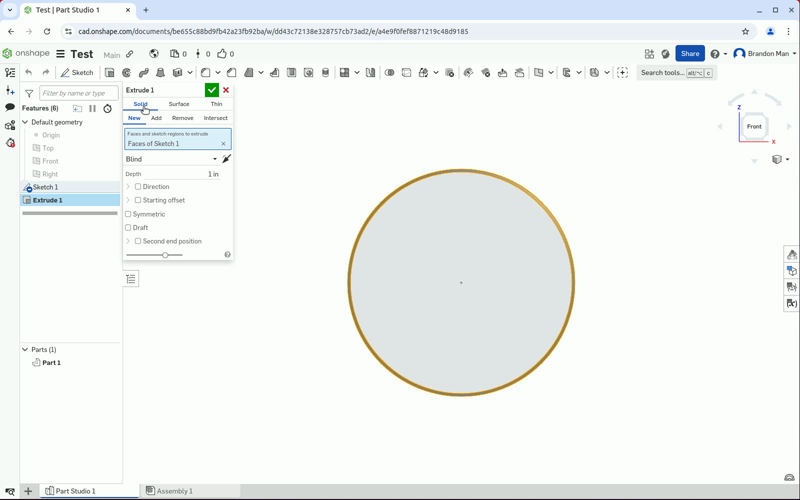
click(143, 106)
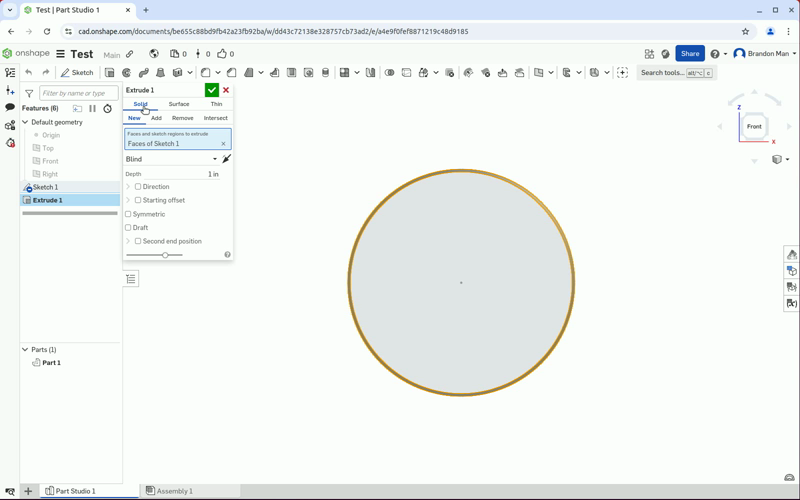
mouse_move(137, 120)
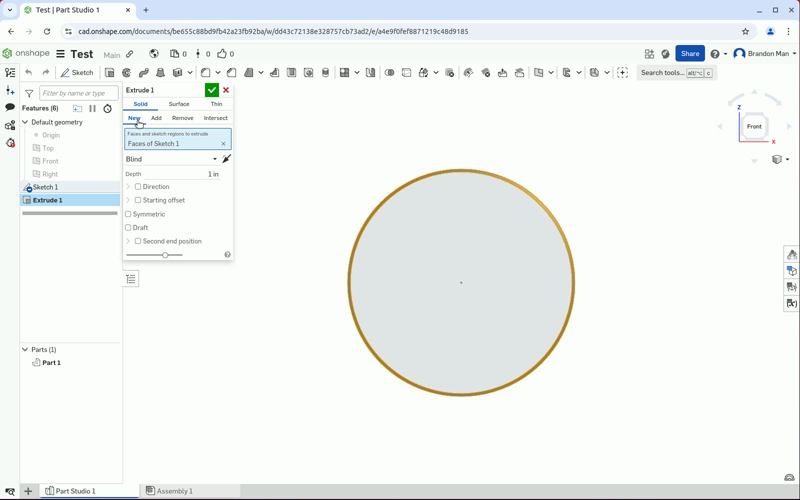
click(137, 120)
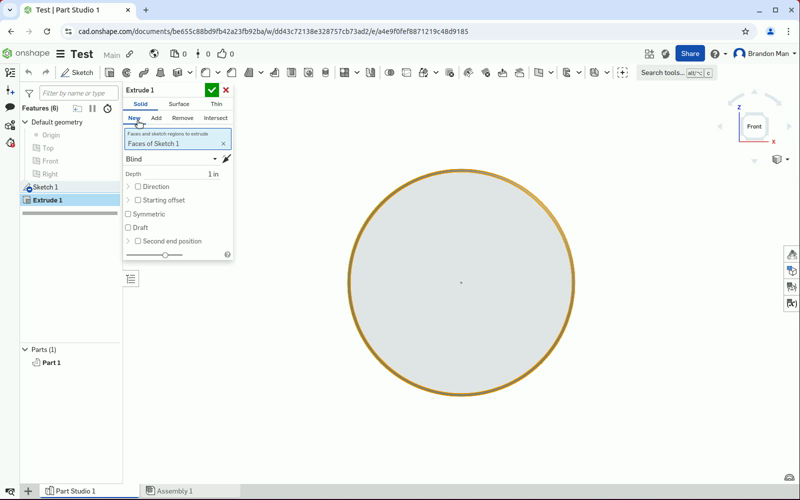
key(tab, 4)
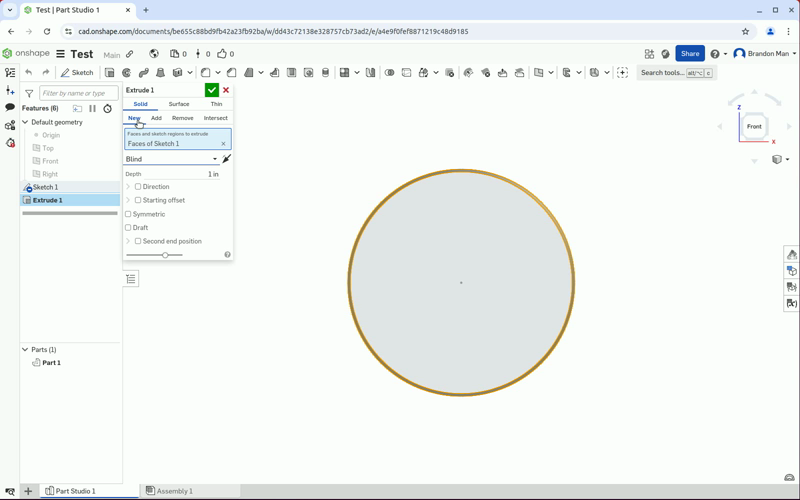
text(23.108)
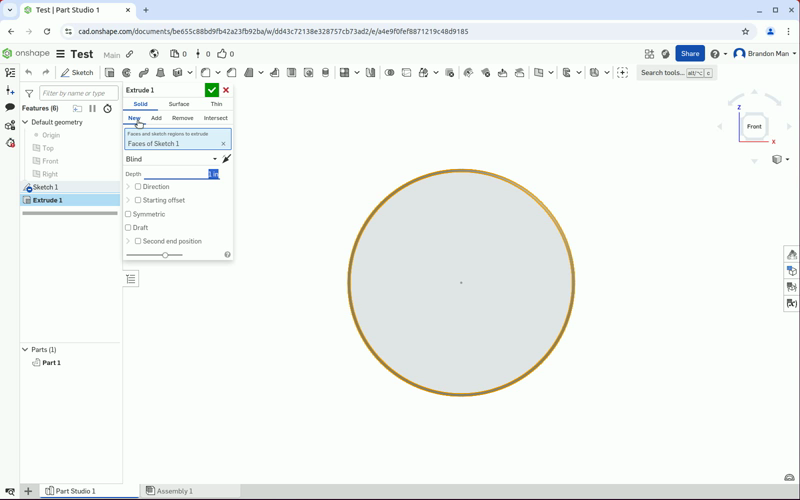
key(enter)
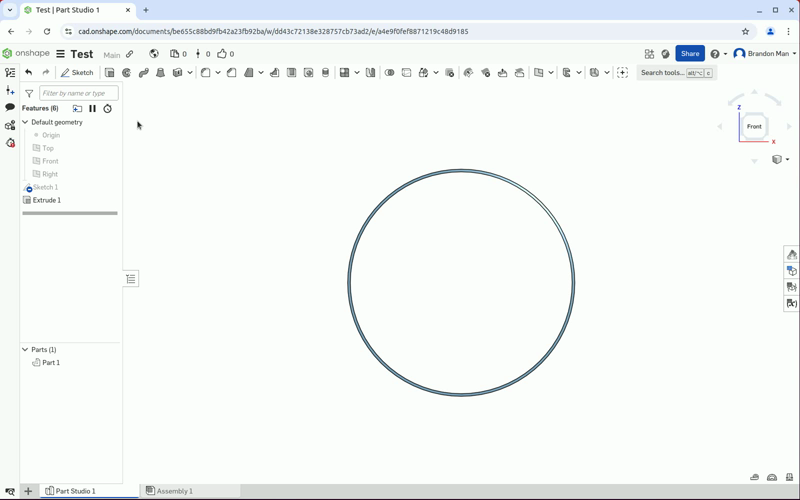
key(shift+h)
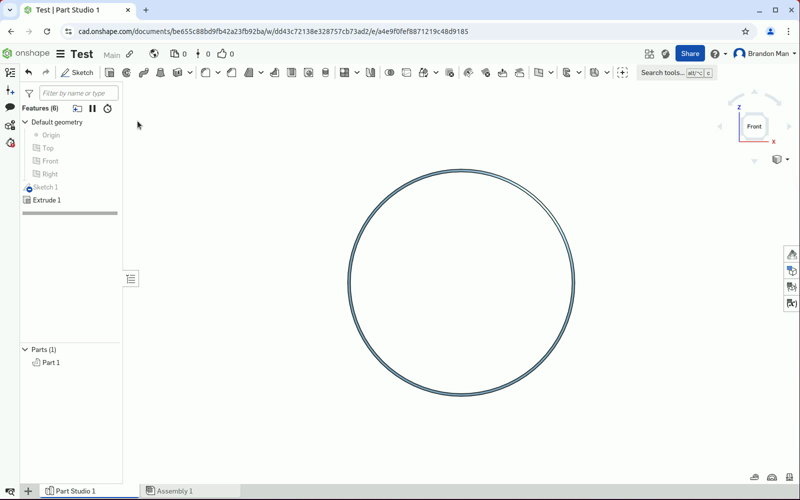
key(shift+h)
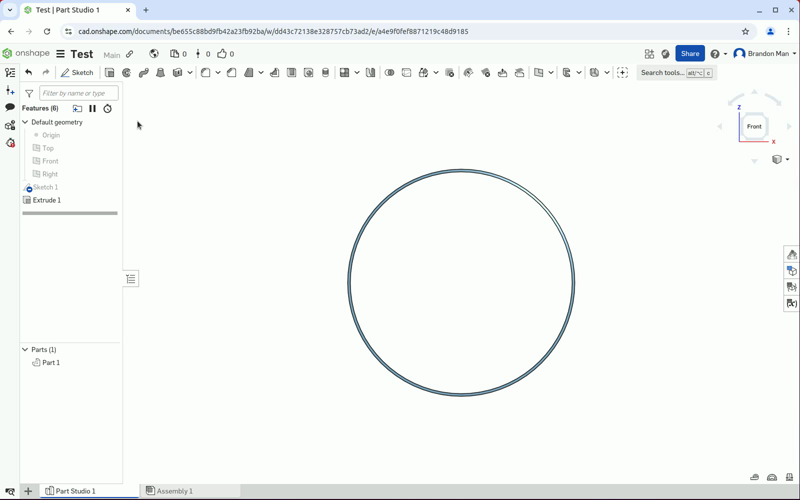
mouse_move(73, 189)
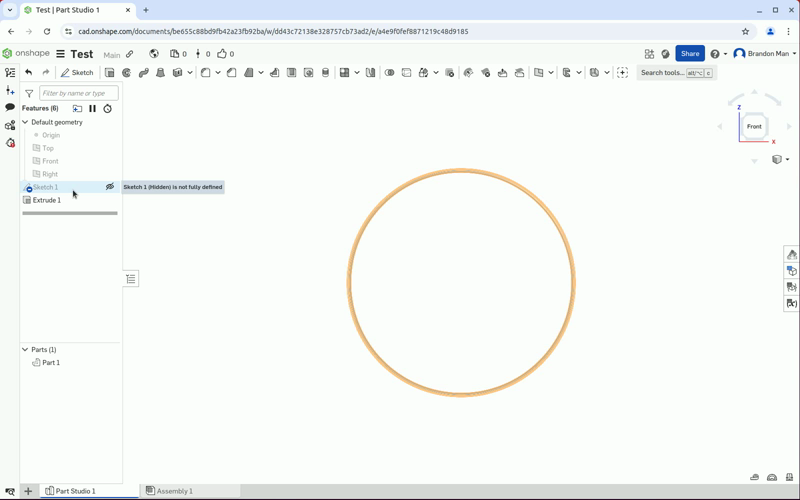
click(73, 189)
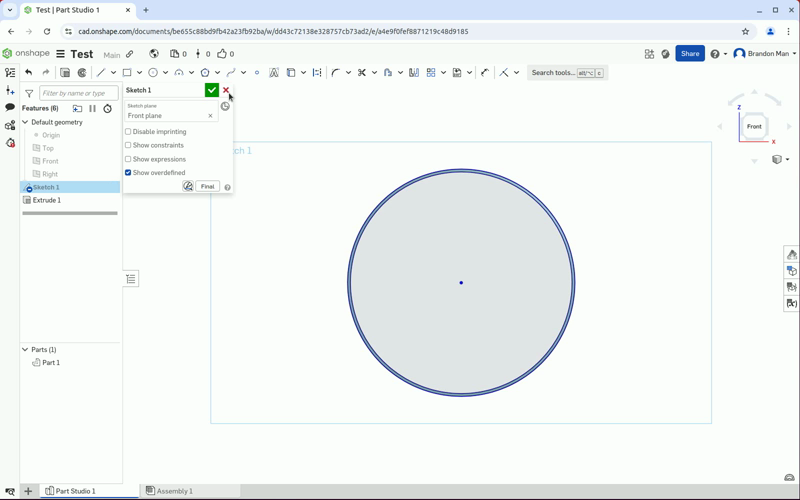
mouse_move(229, 92)
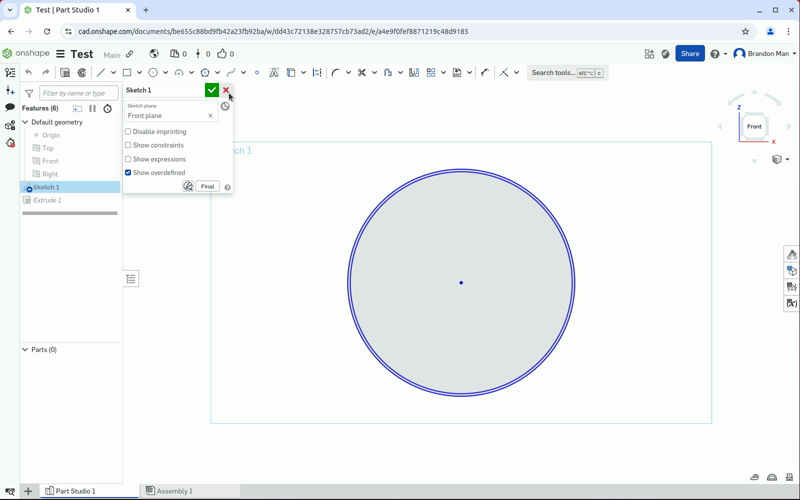
click(229, 92)
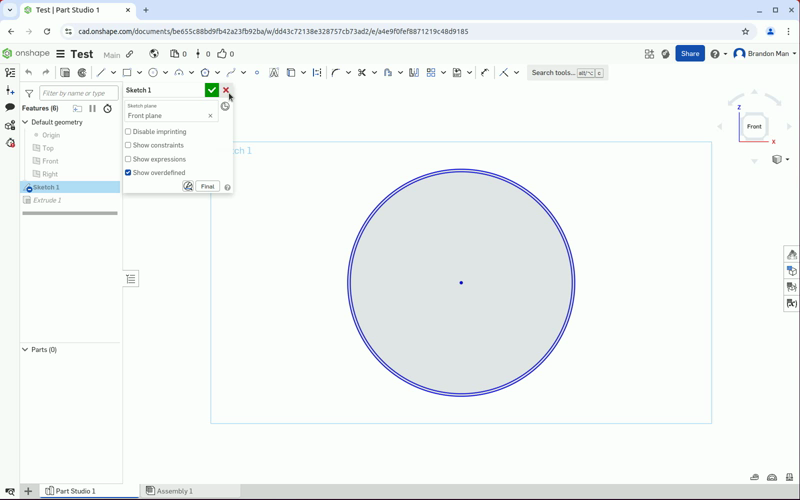
key(shift+s)
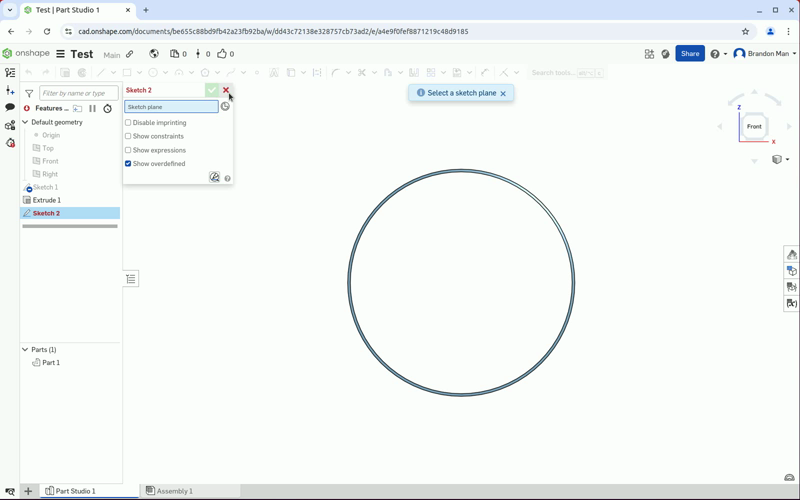
mouse_move(73, 163)
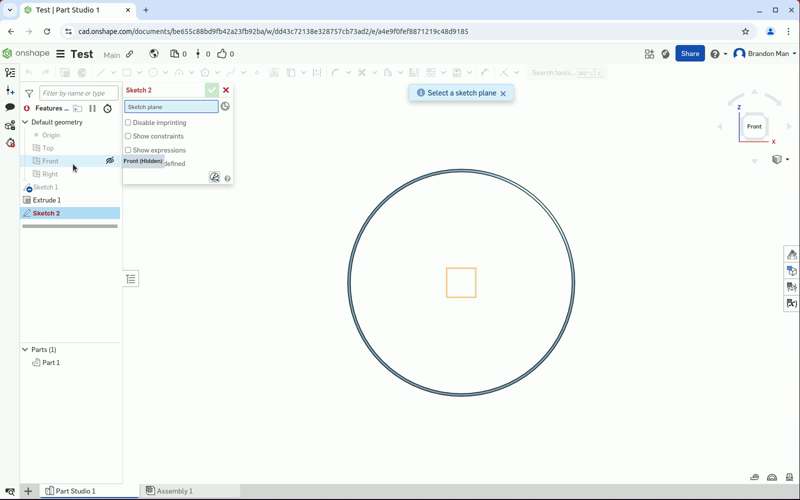
click(73, 163)
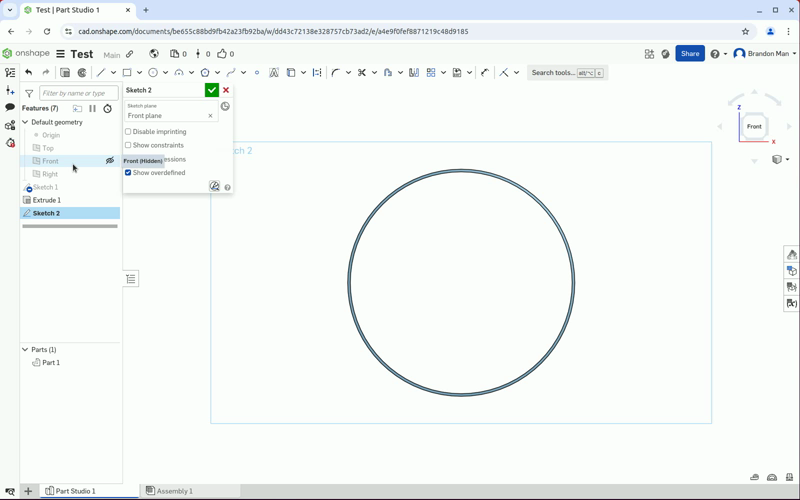
mouse_move(73, 352)
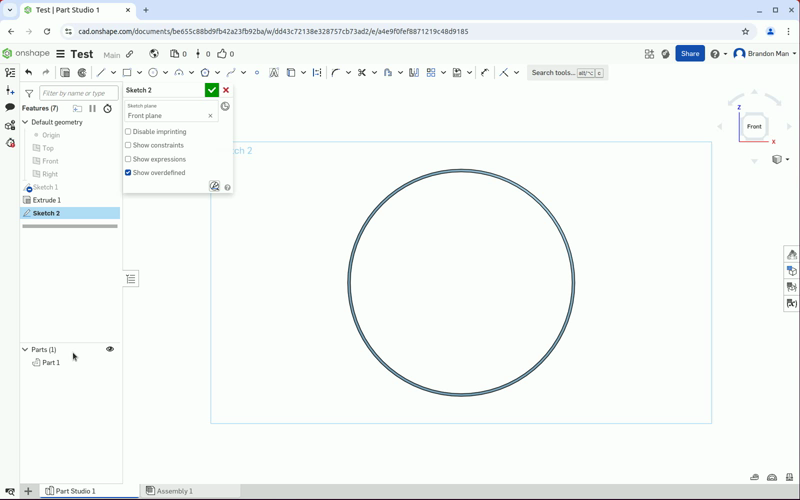
key(y)
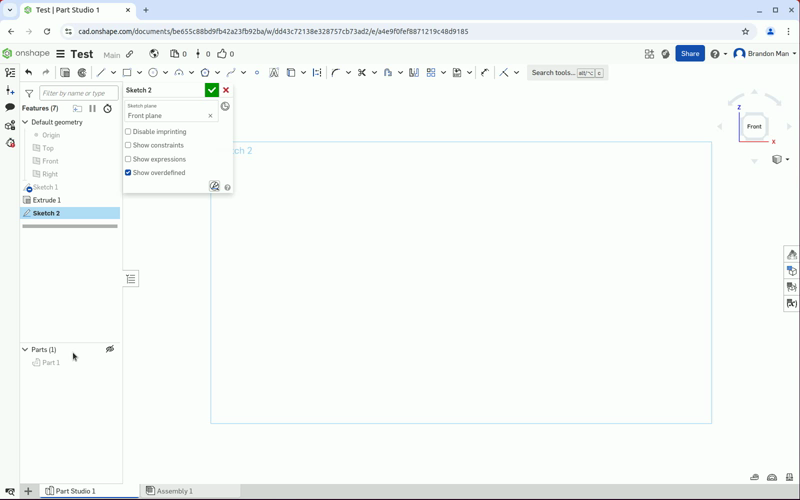
key(c)
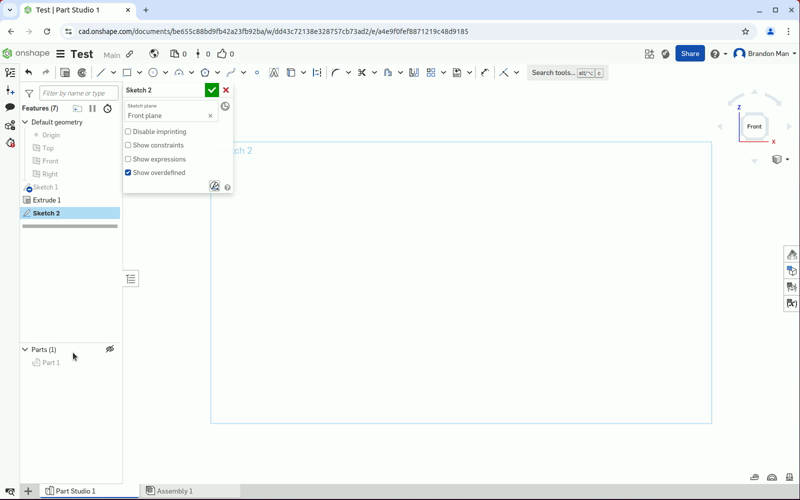
key_down(shift)
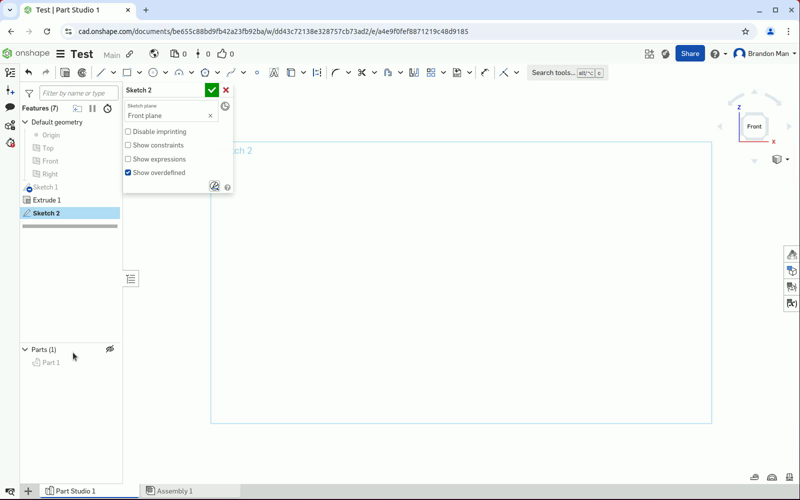
mouse_move(461, 282)
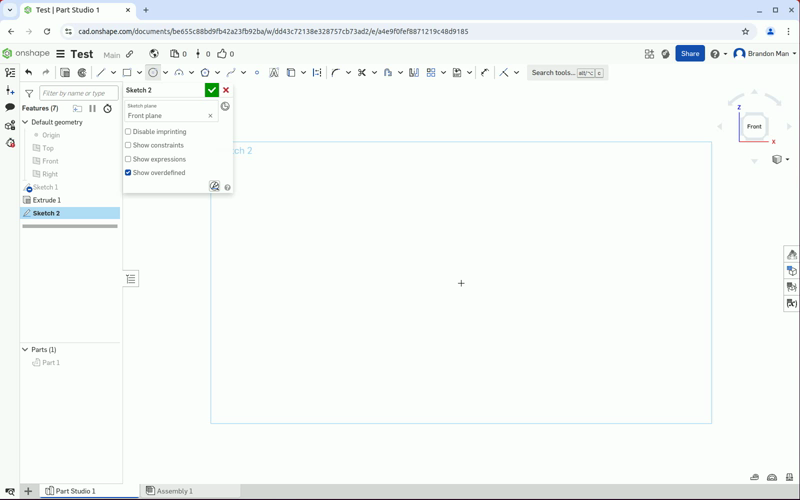
click(461, 282)
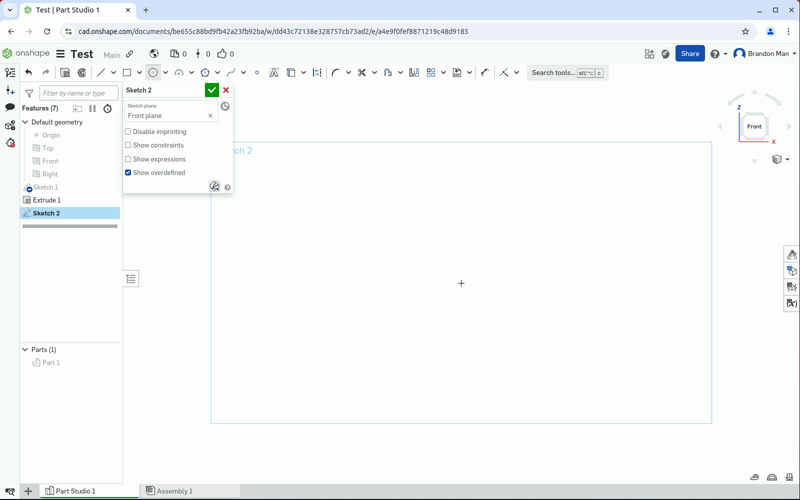
key_up(shift)
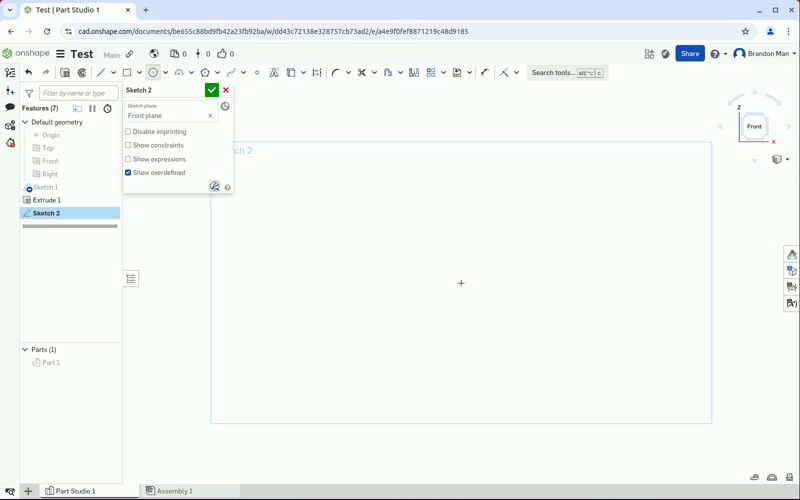
mouse_move(574, 282)
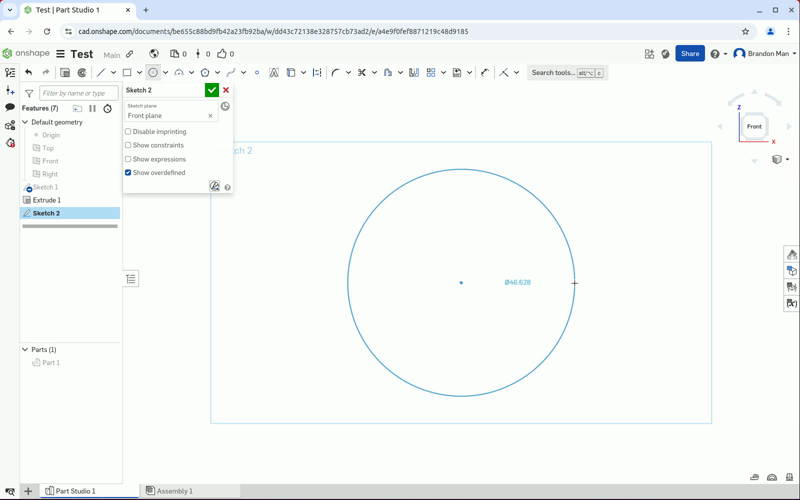
click(574, 282)
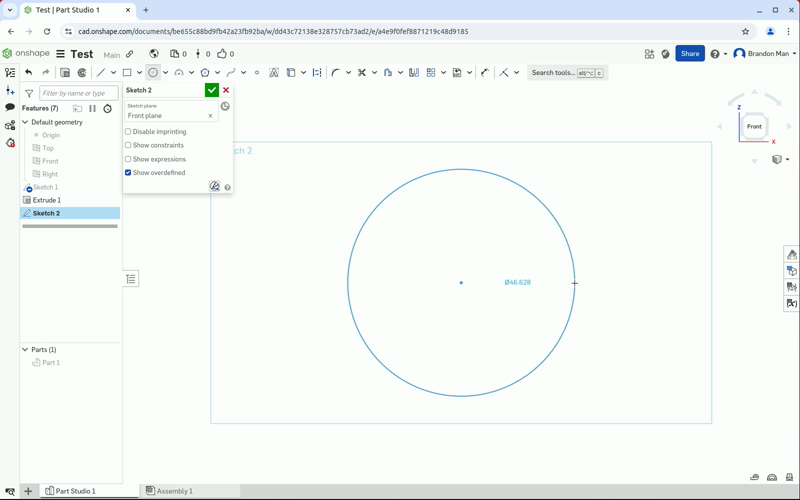
key(esc)
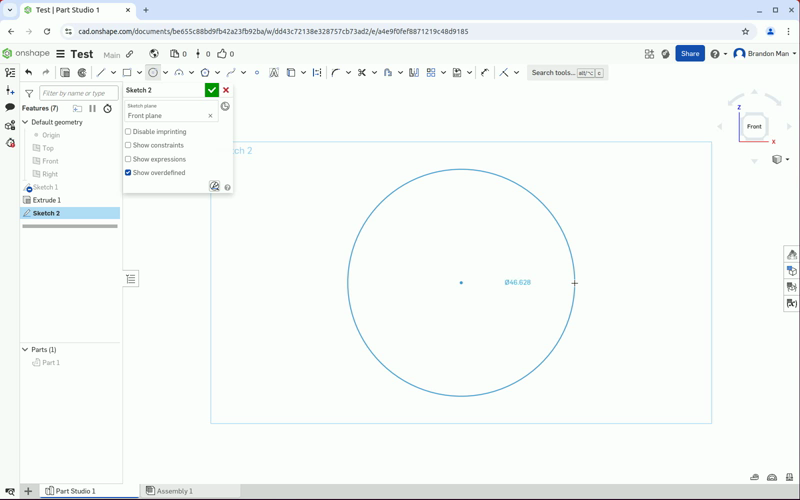
key(c)
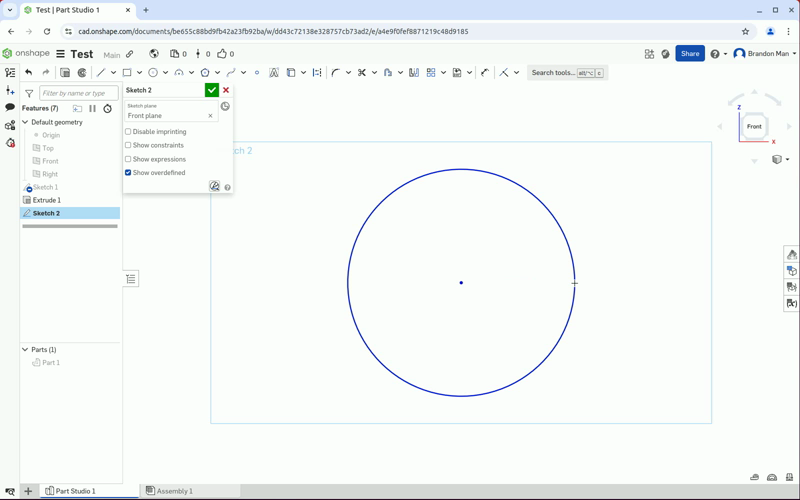
key_down(shift)
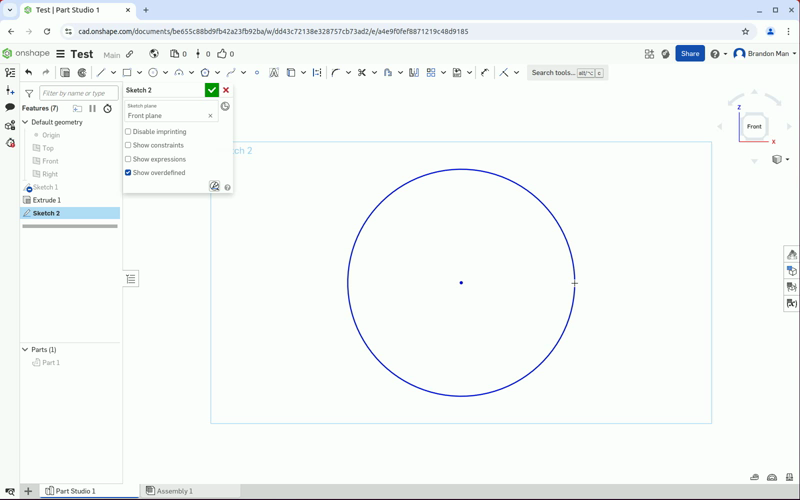
mouse_move(461, 282)
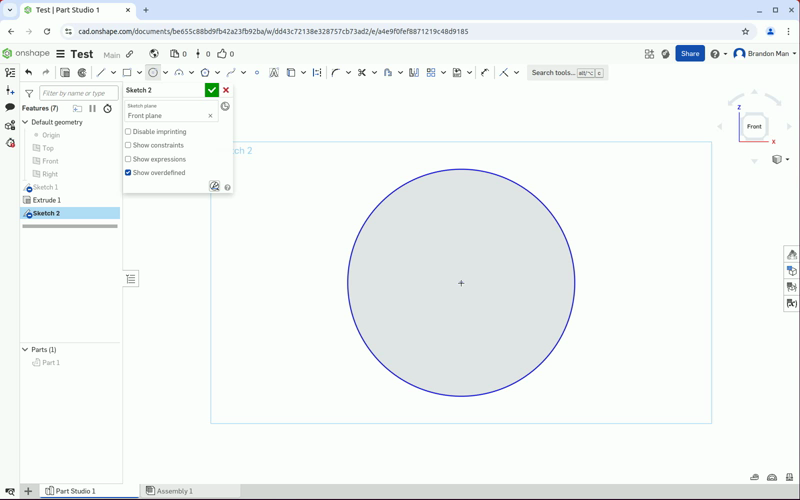
click(461, 282)
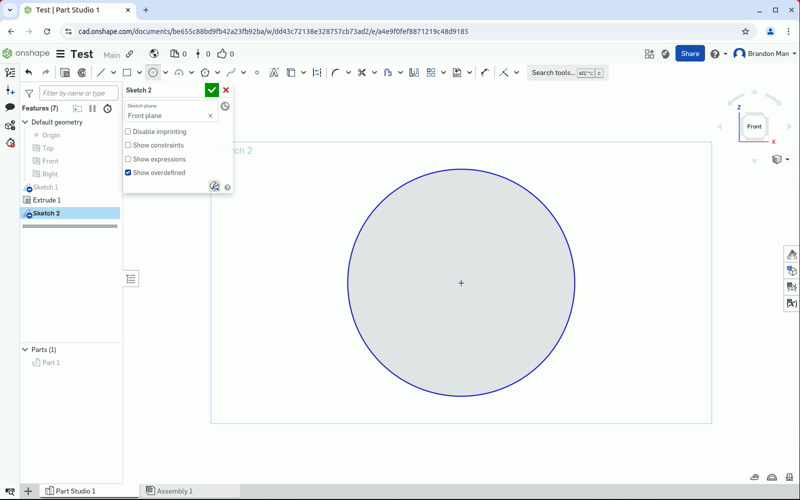
key_up(shift)
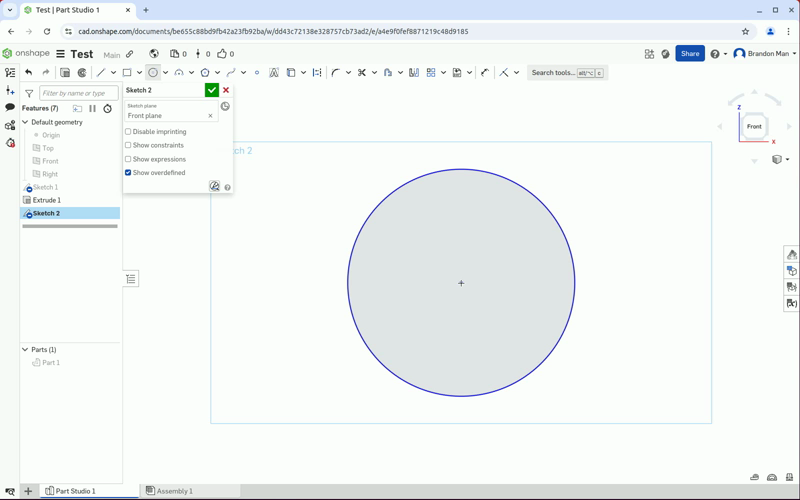
mouse_move(572, 282)
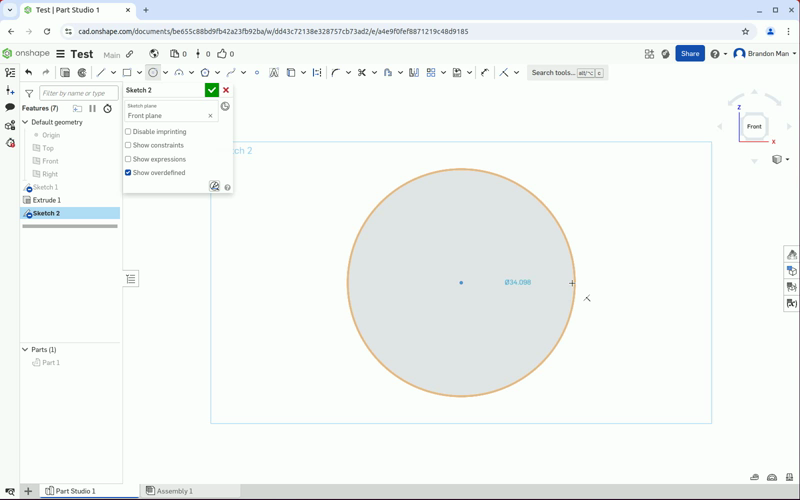
scroll(6)
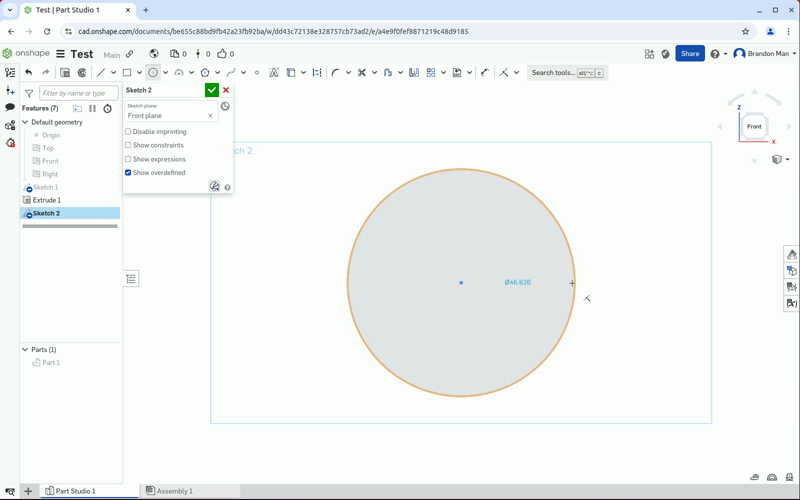
scroll(6)
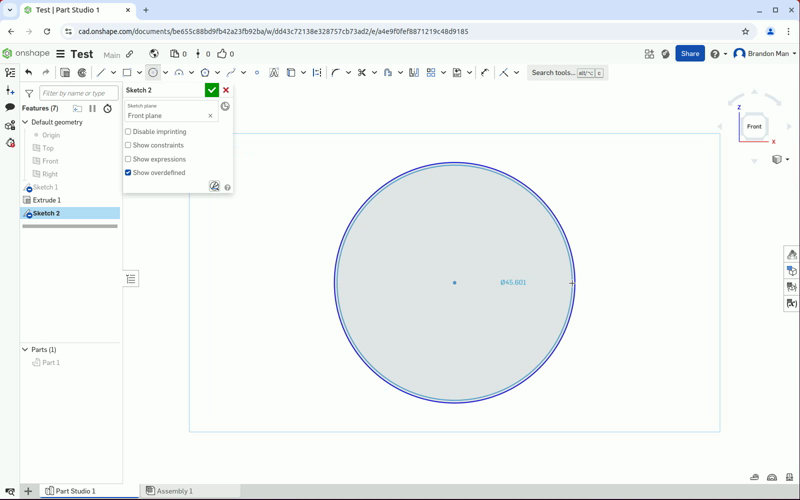
scroll(6)
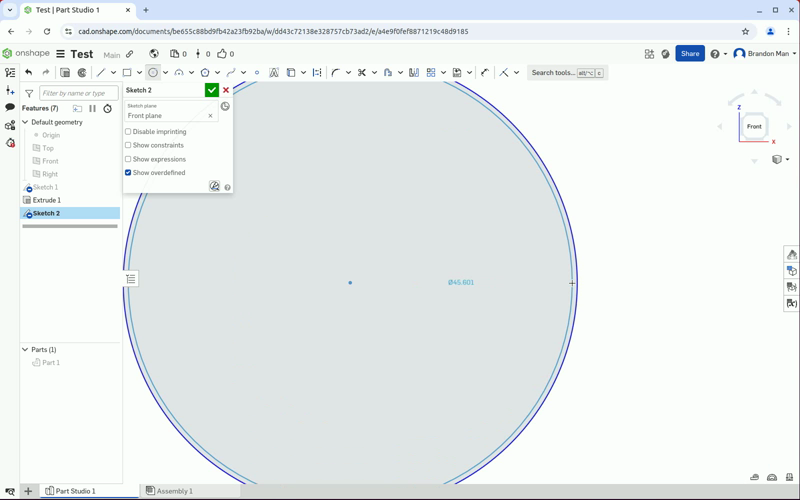
scroll(6)
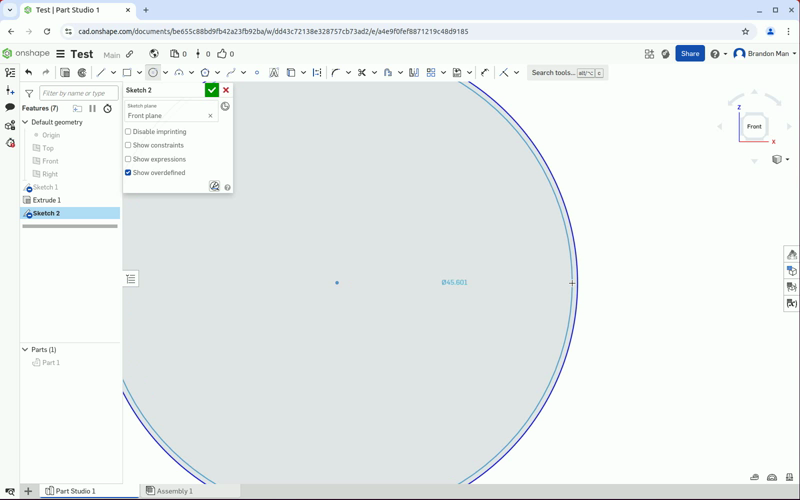
scroll(6)
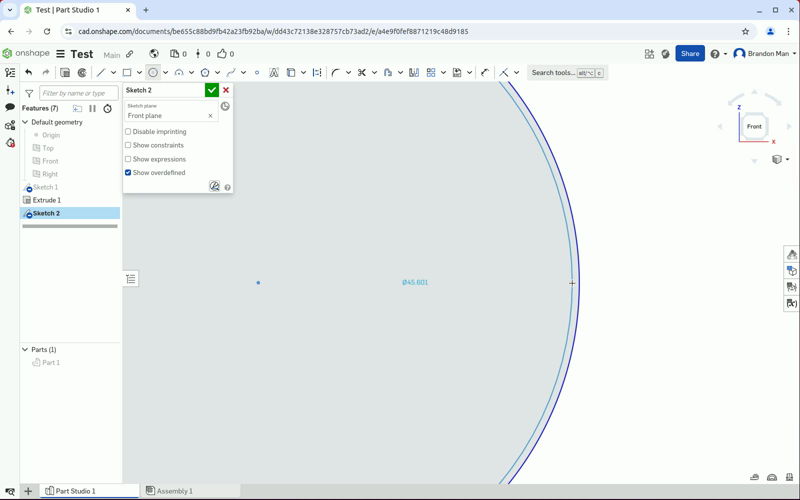
scroll(6)
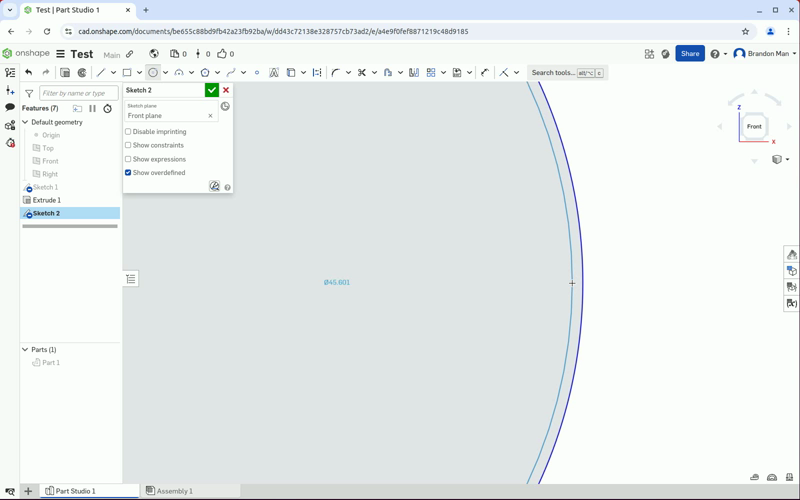
scroll(6)
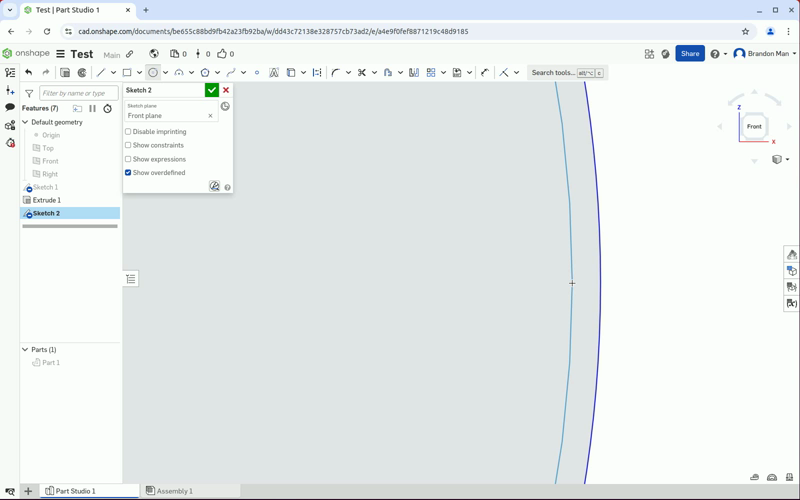
click(572, 282)
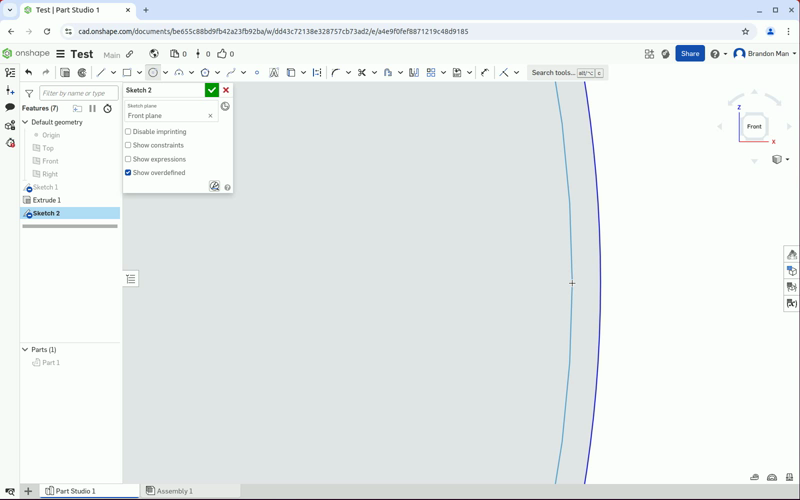
scroll(-6)
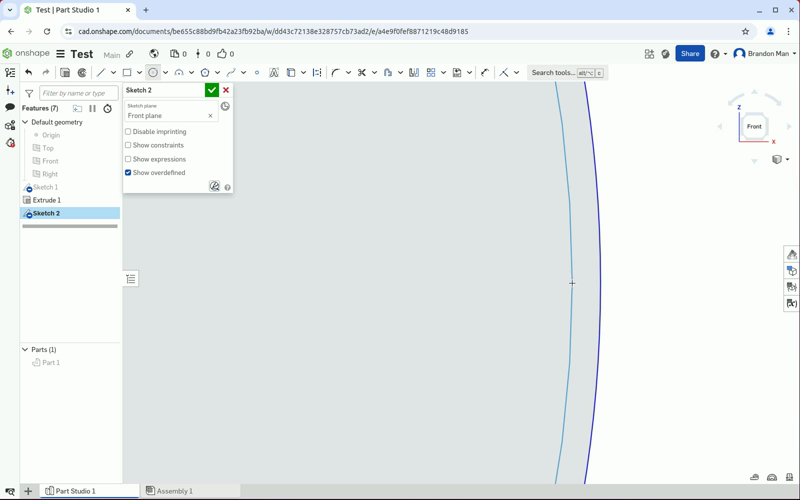
scroll(-6)
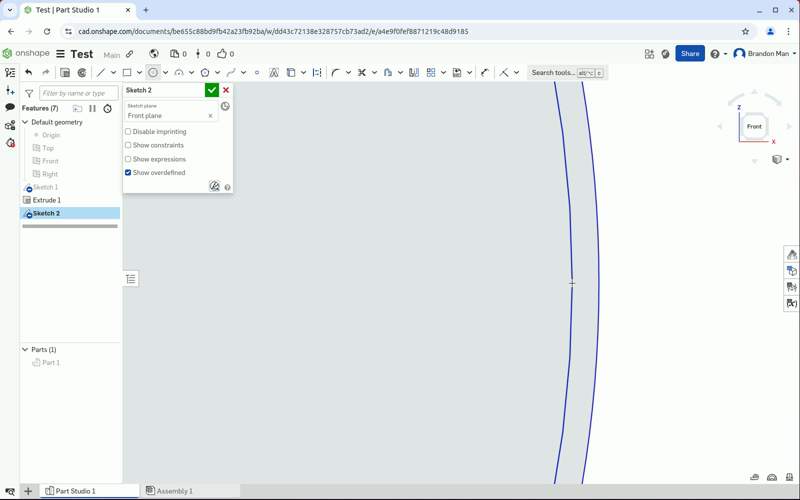
scroll(-6)
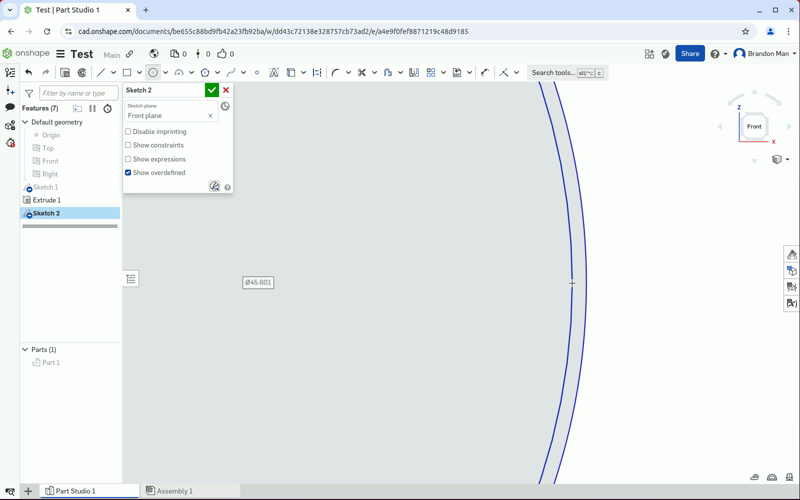
scroll(-6)
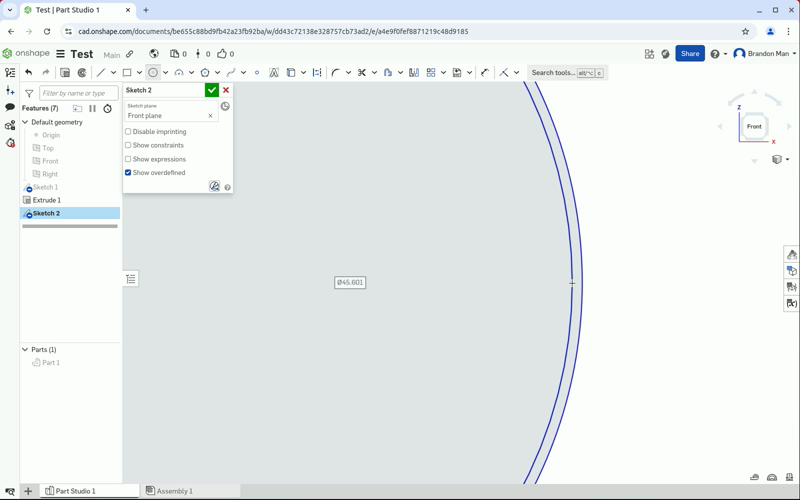
scroll(-6)
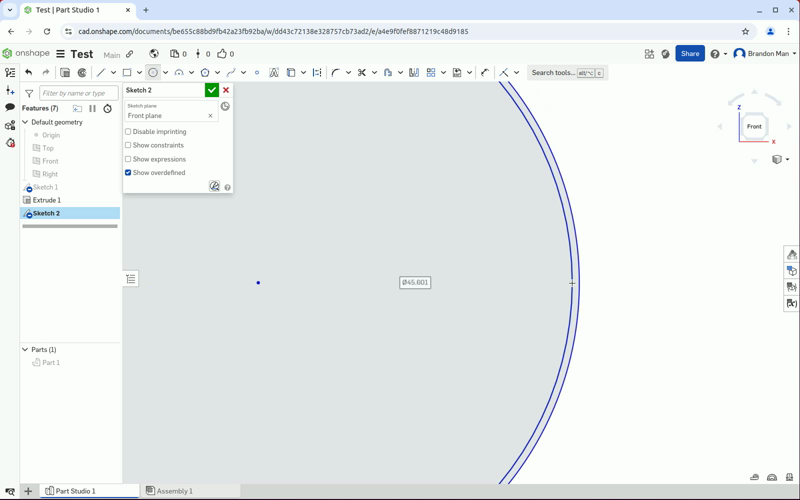
scroll(-6)
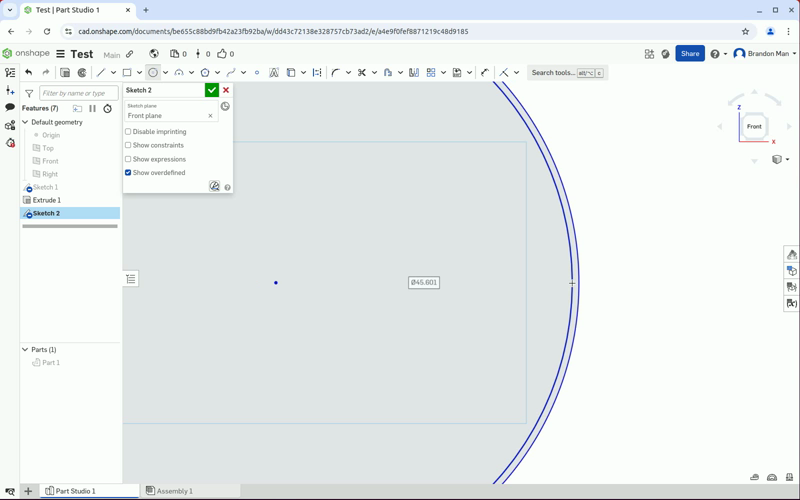
scroll(-6)
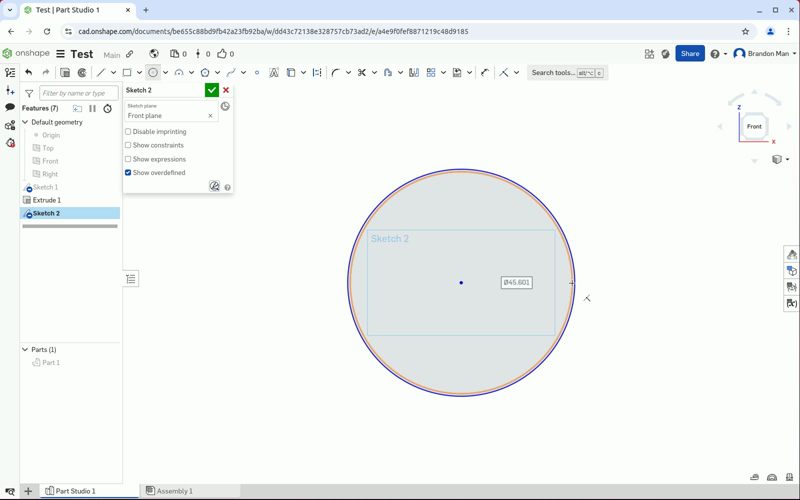
key(esc)
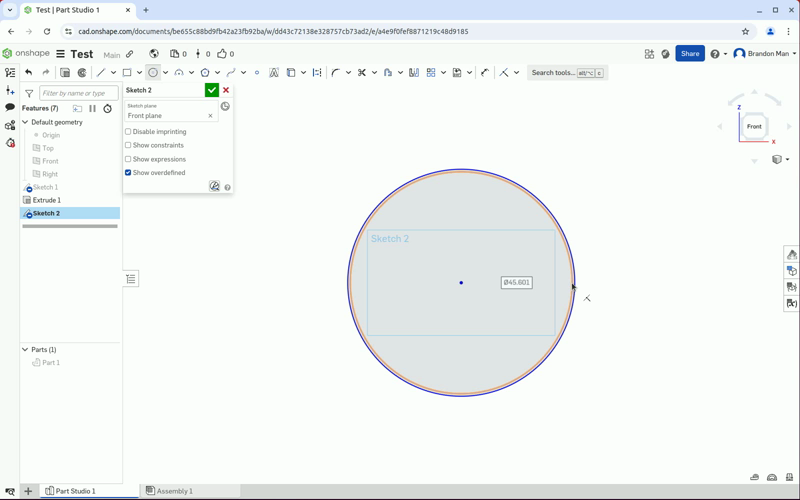
mouse_move(453, 394)
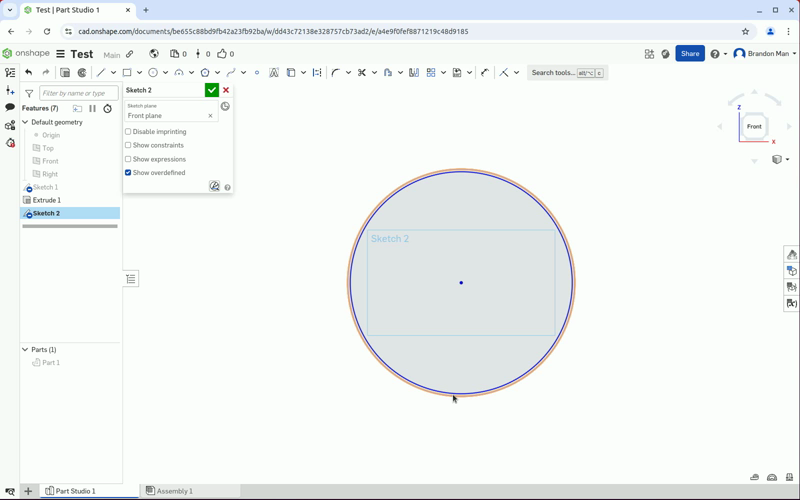
scroll(6)
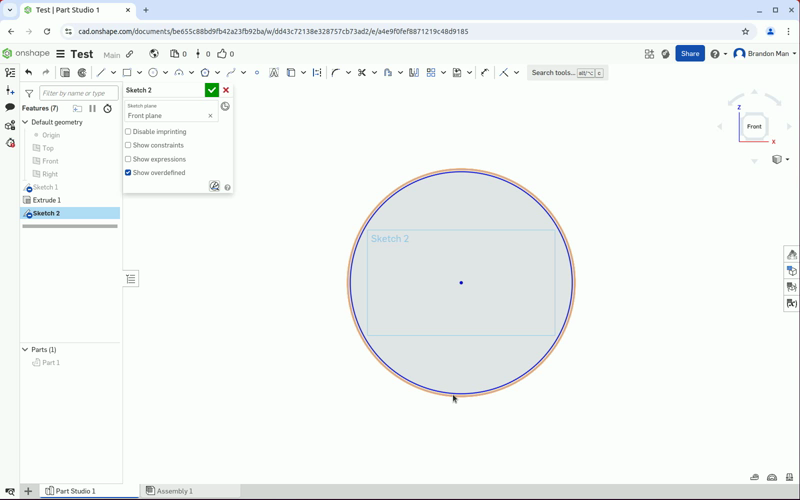
scroll(6)
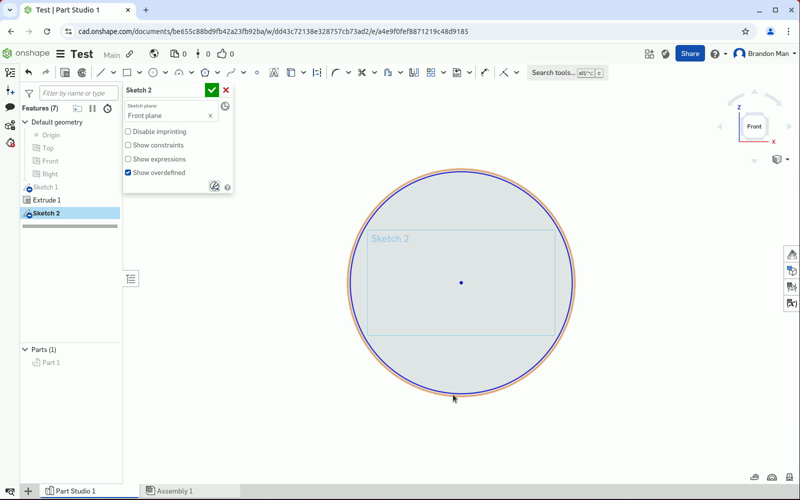
scroll(6)
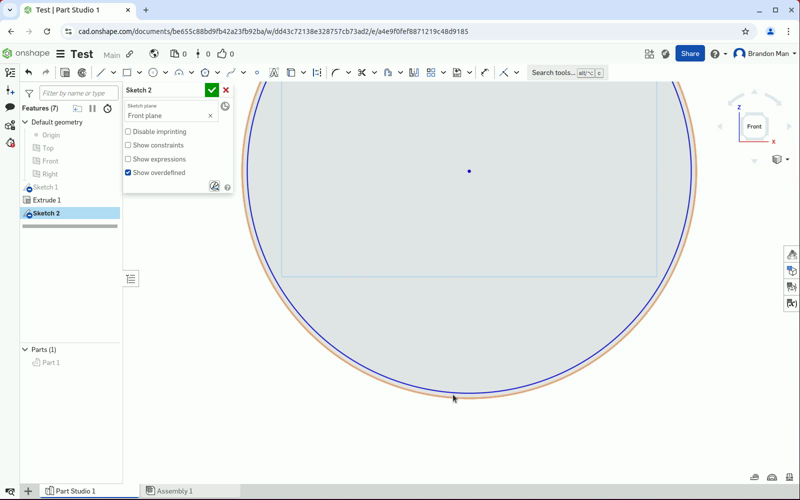
scroll(6)
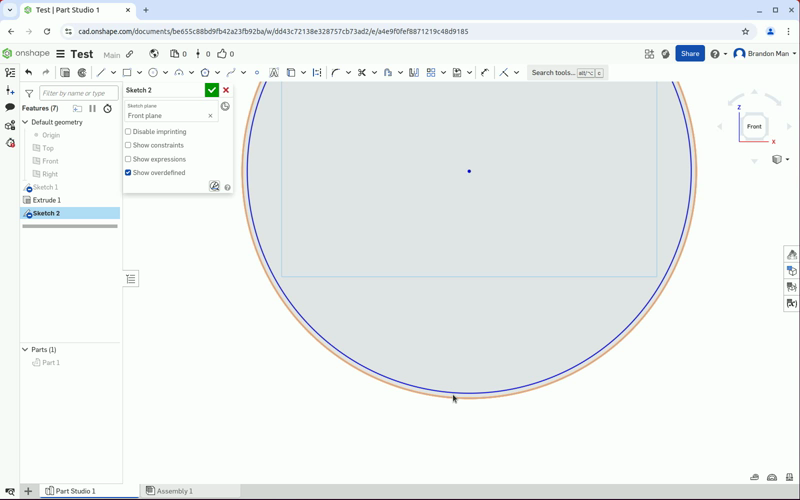
scroll(6)
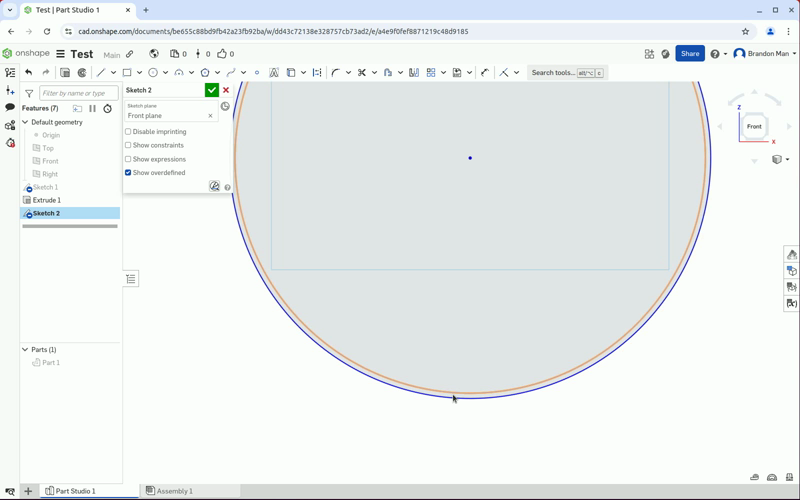
scroll(6)
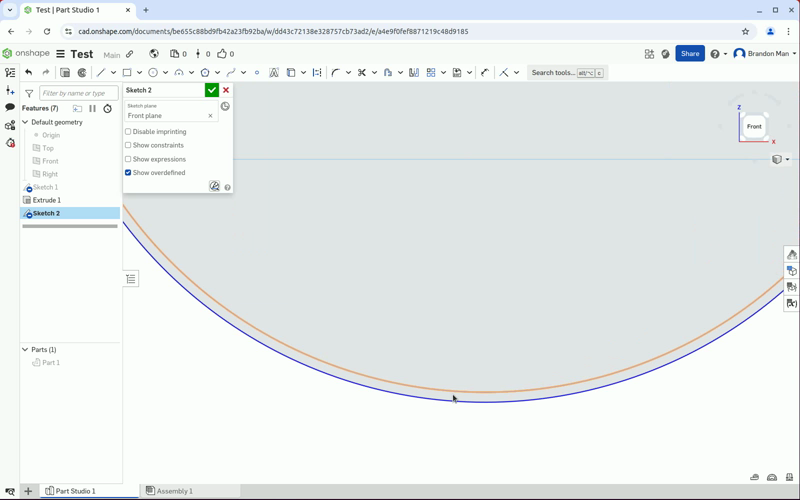
scroll(6)
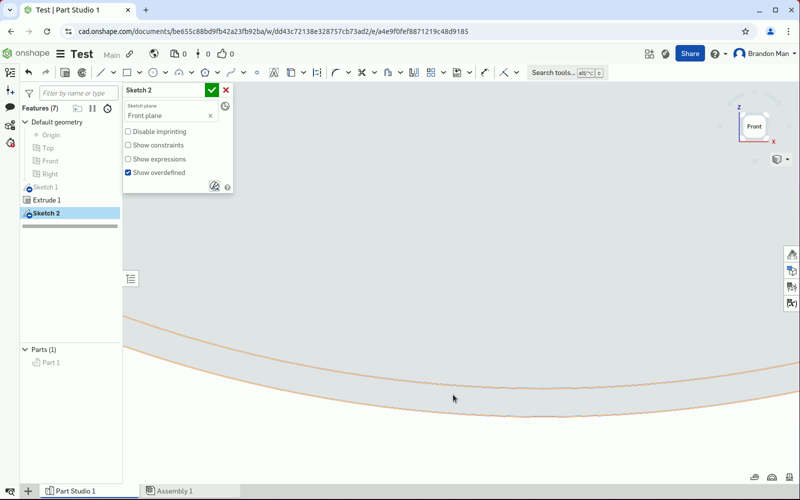
click(453, 394)
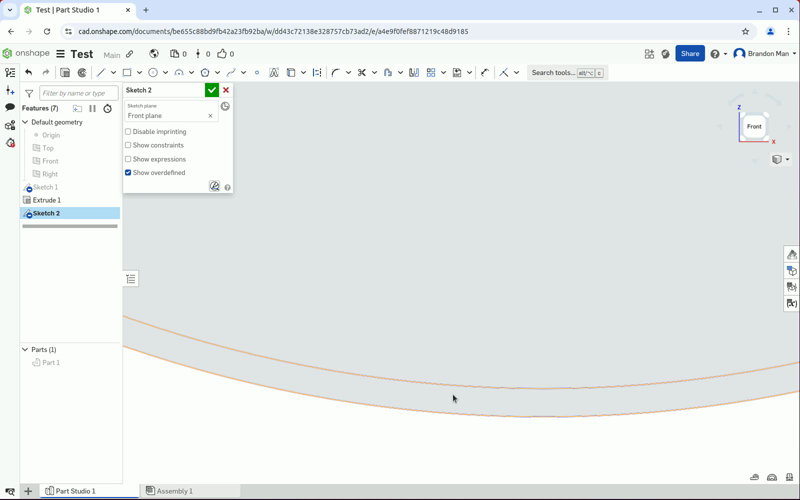
scroll(-6)
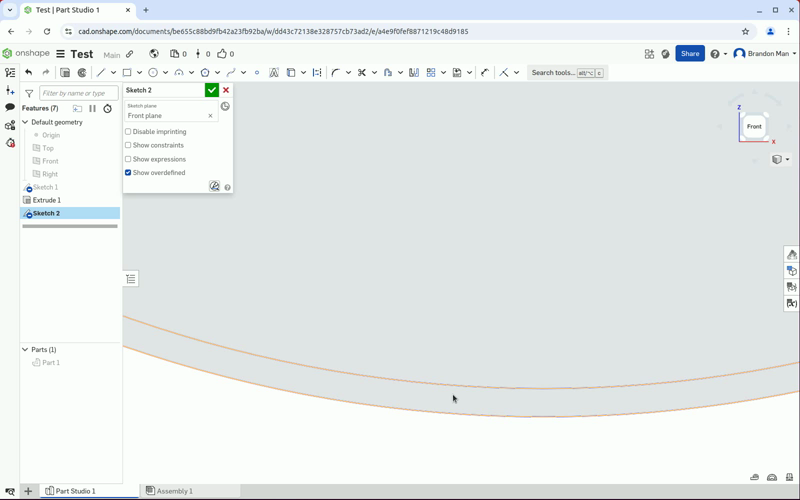
scroll(-6)
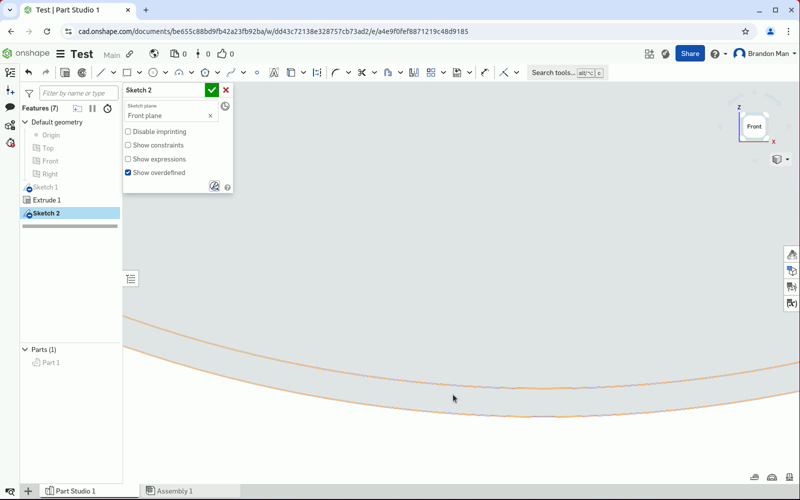
scroll(-6)
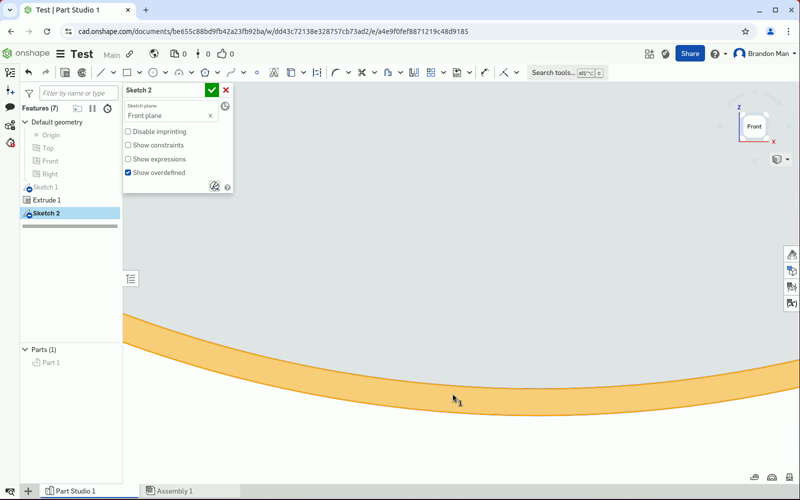
scroll(-6)
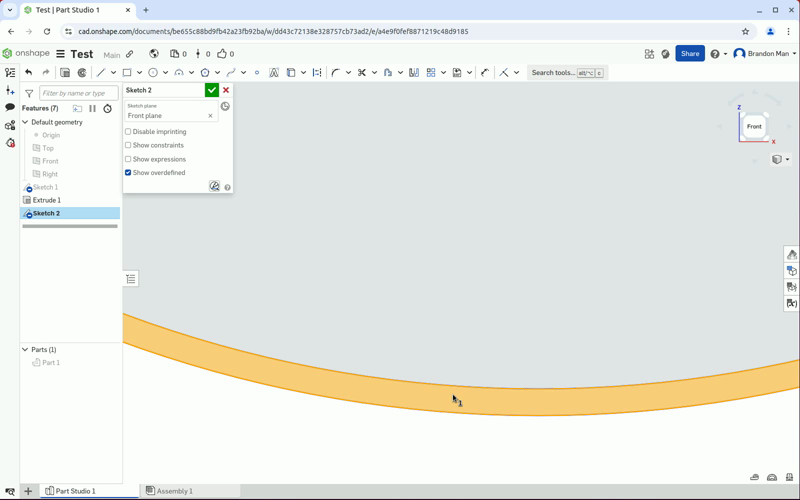
scroll(-6)
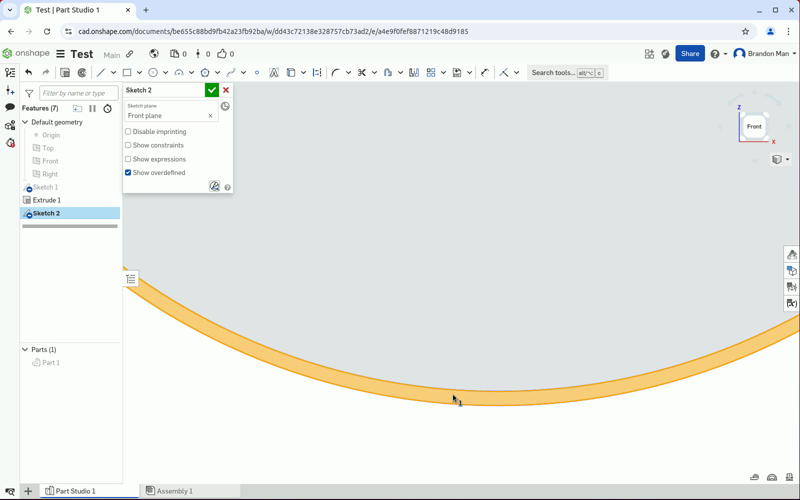
scroll(-6)
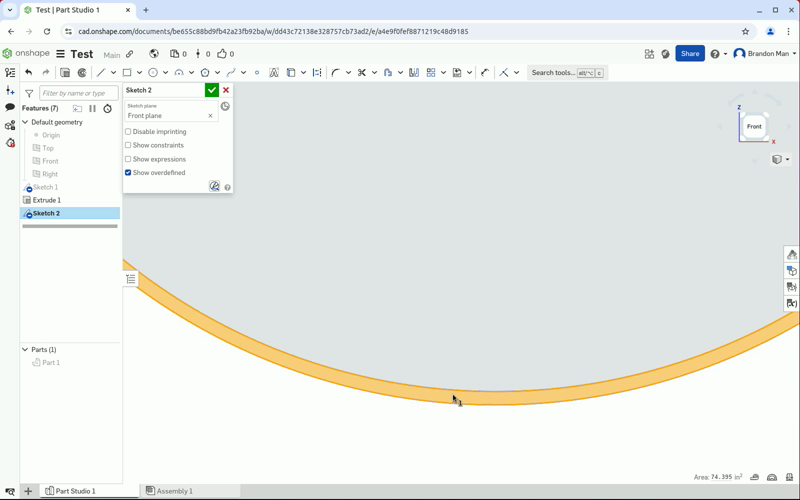
scroll(-6)
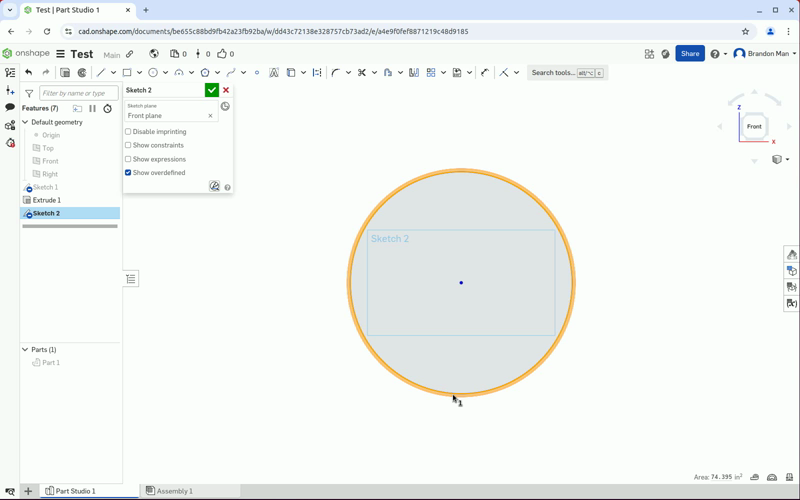
mouse_move(73, 352)
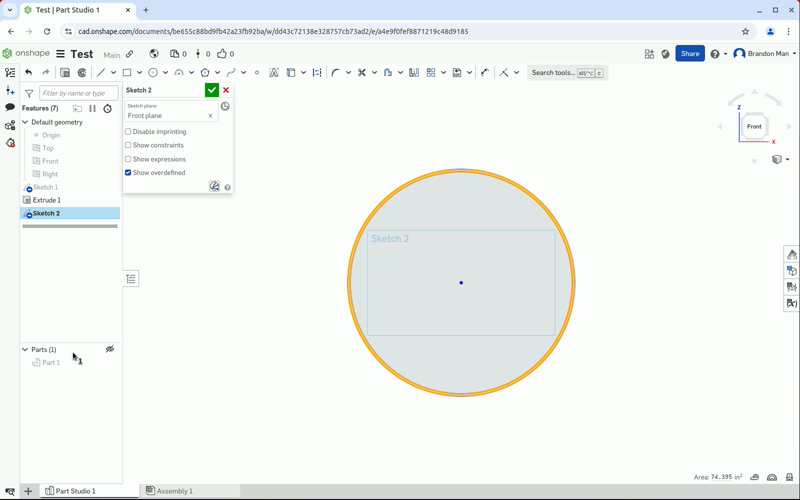
key(shift+y)
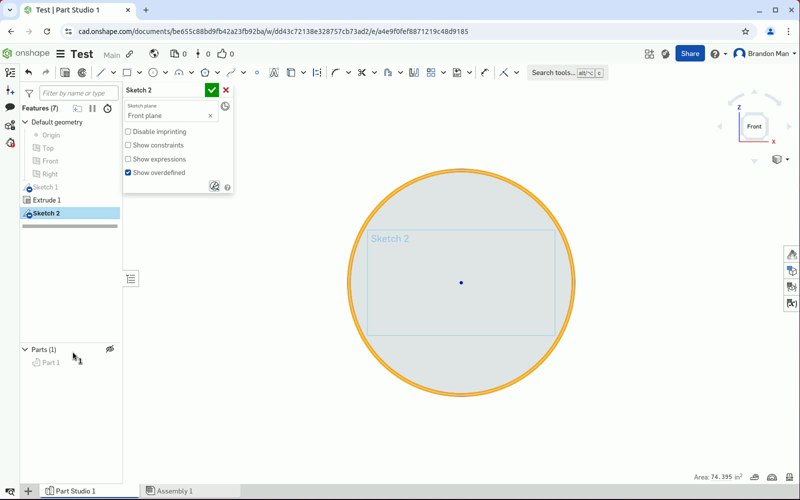
key(shift+e)
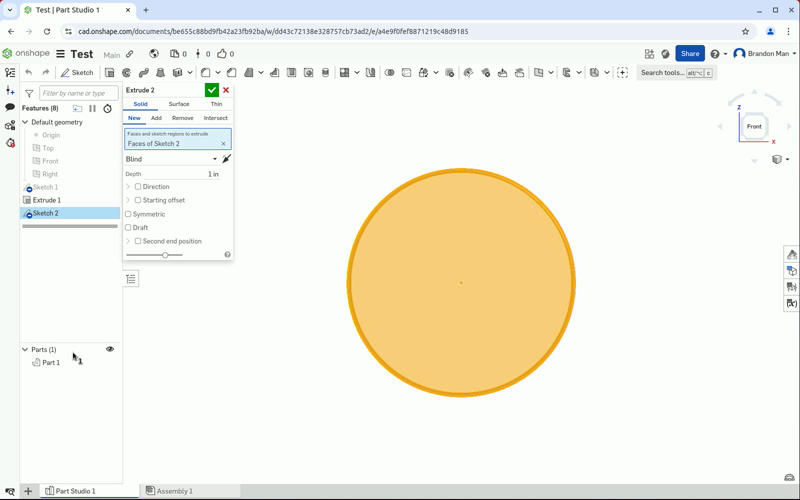
mouse_move(143, 106)
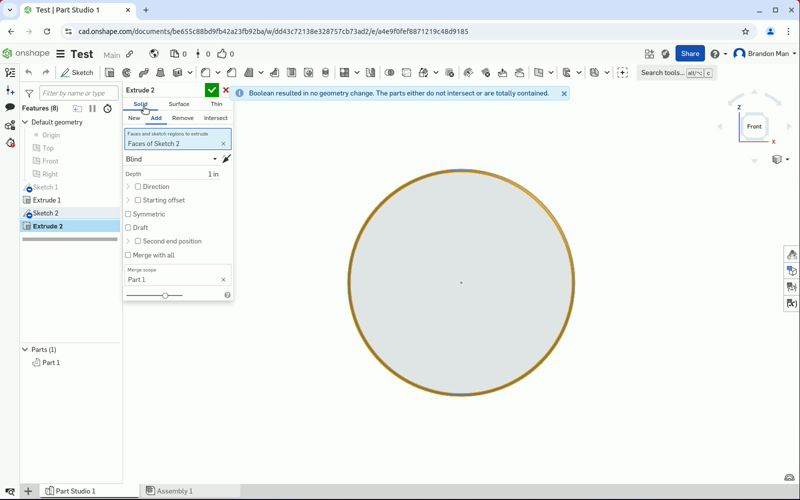
click(143, 106)
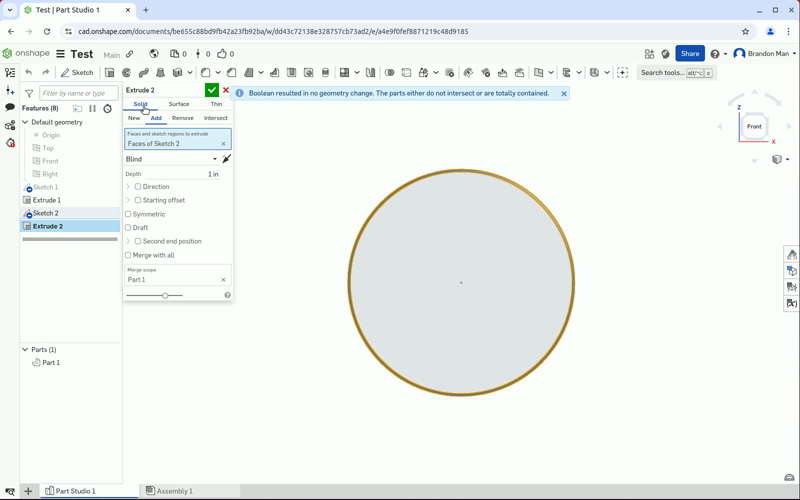
mouse_move(137, 120)
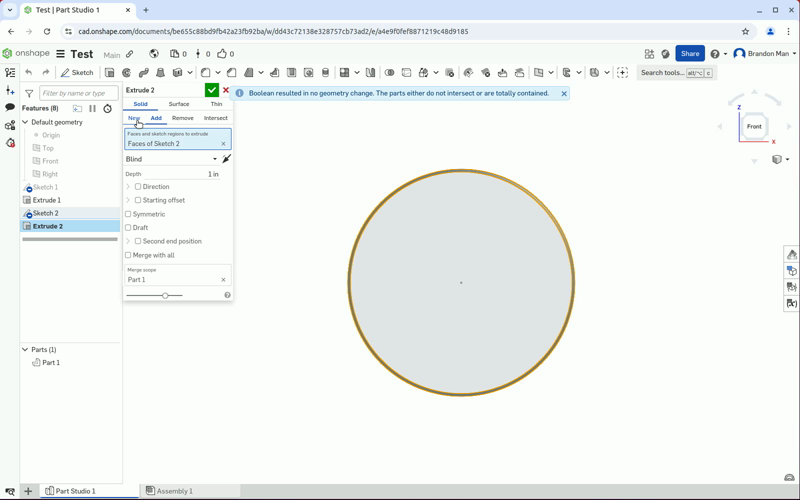
click(137, 120)
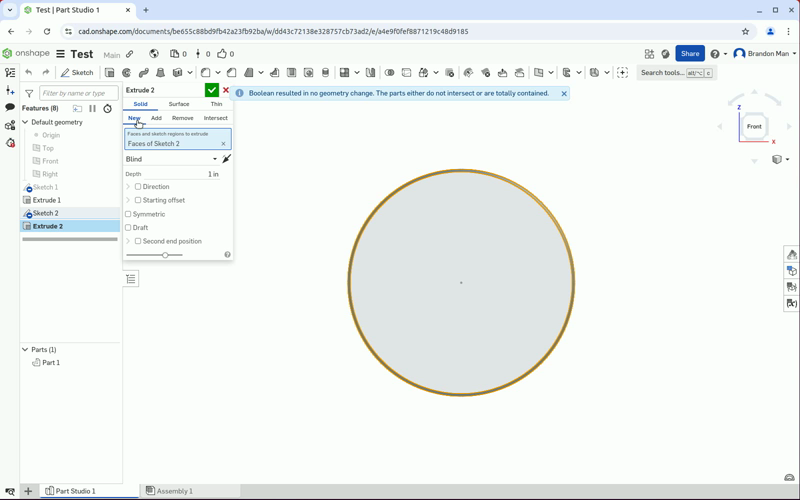
key(tab, 4)
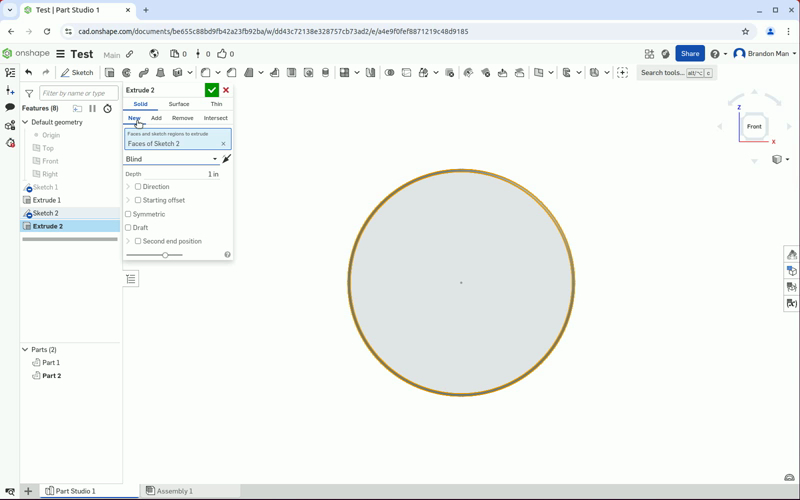
text(23.108)
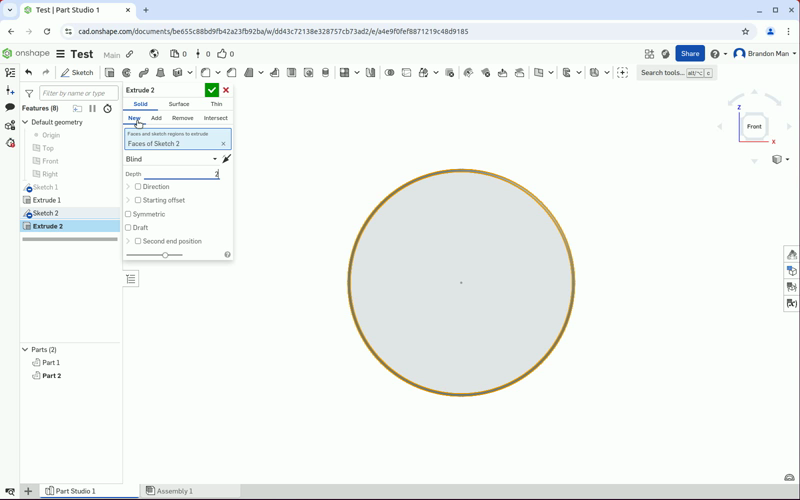
key(enter)
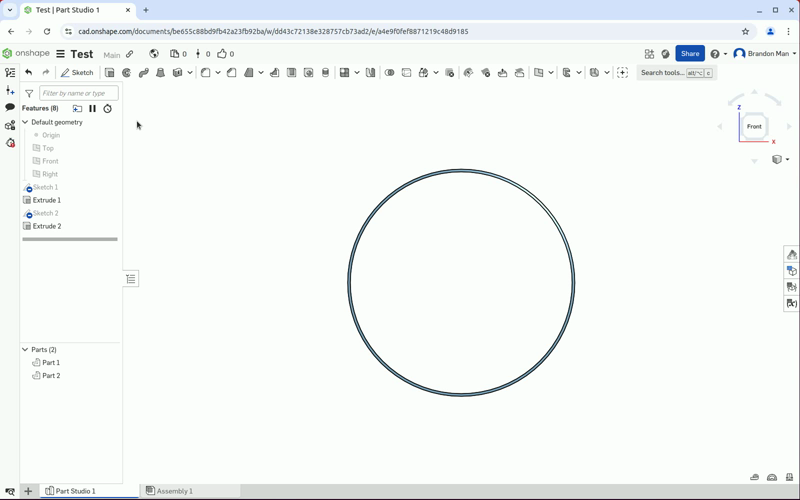
key(shift+h)
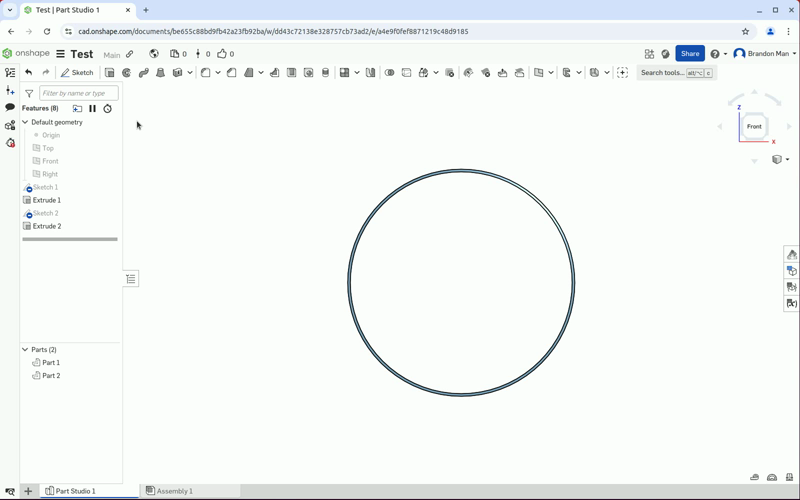
key(shift+h)
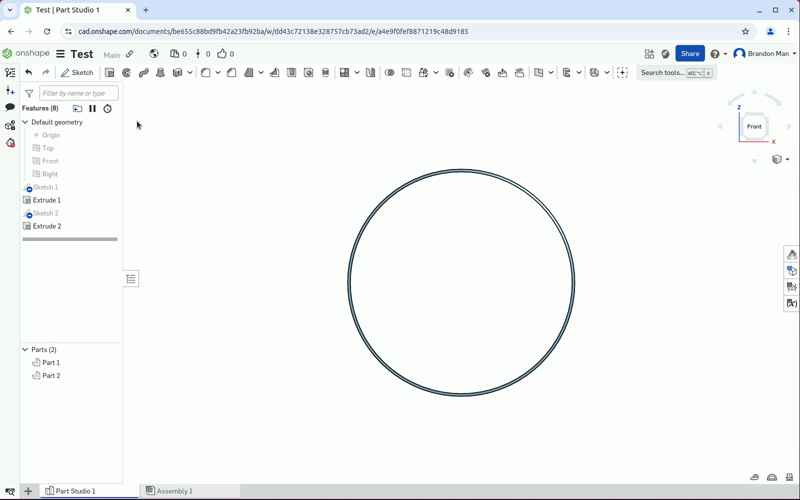
key(shift+7)
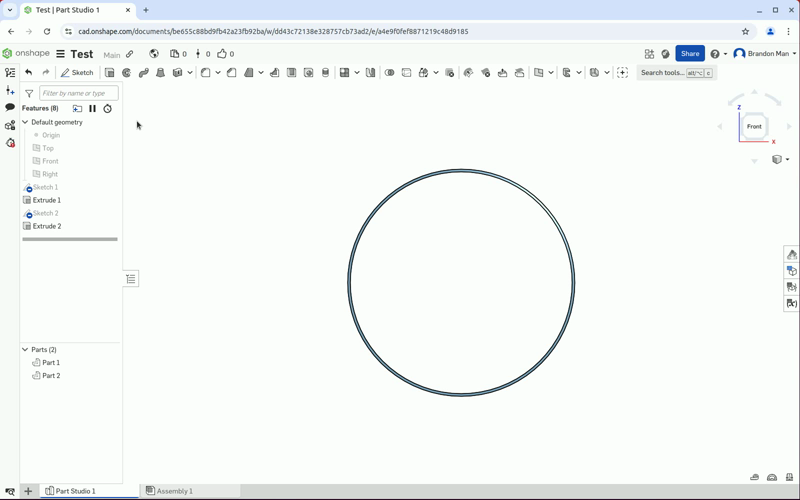
key(left, 2)
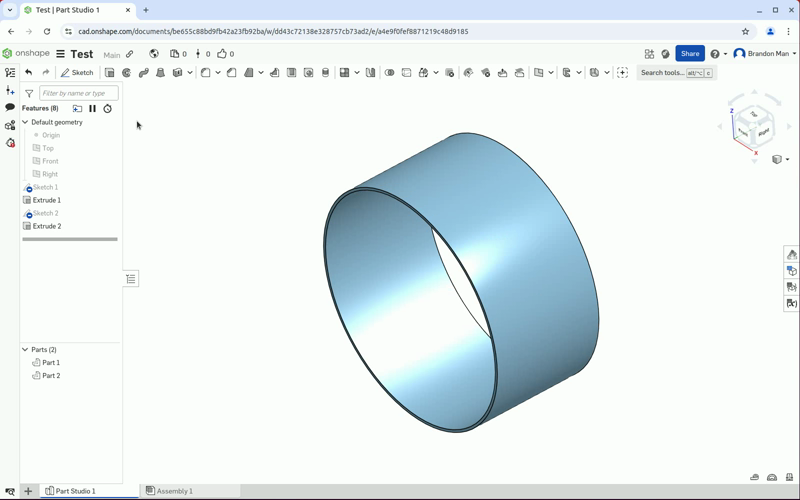
key(down, 2)
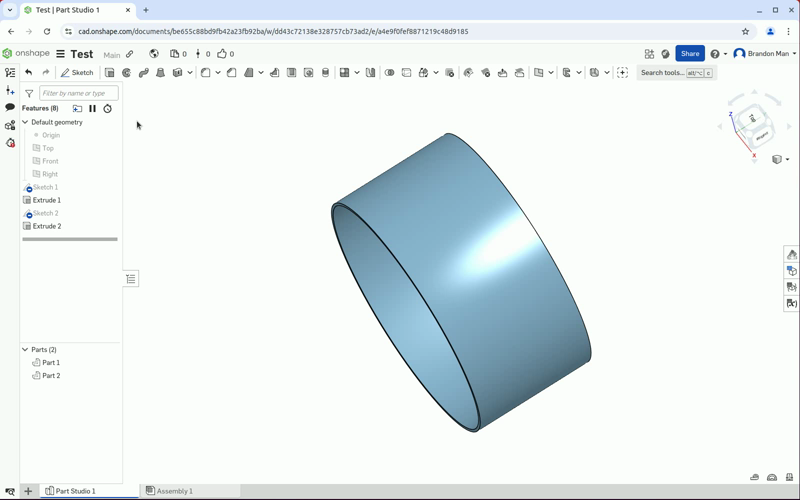
key(up, 2)
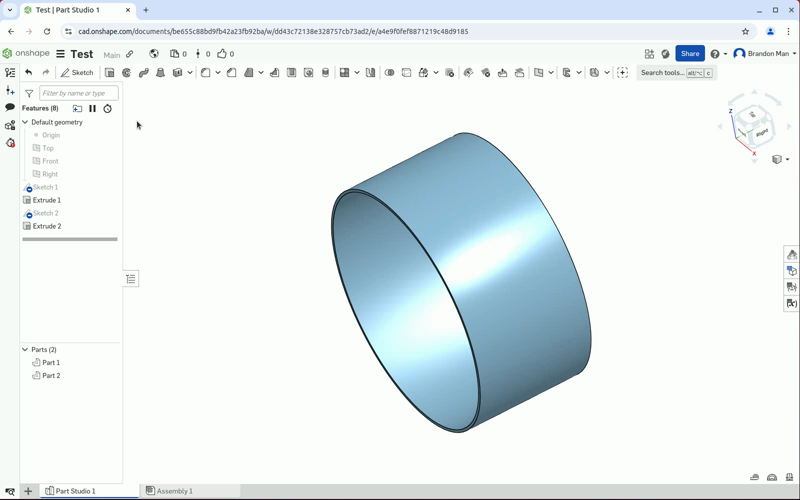
key(right, 2)
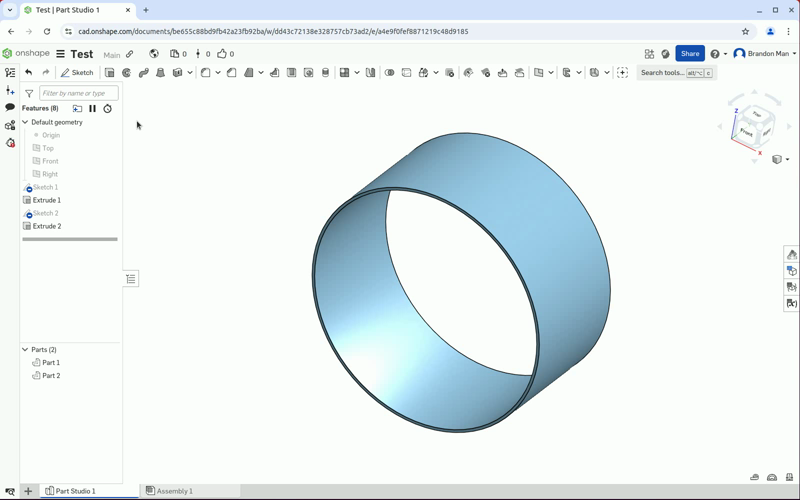
mouse_move(73, 189)
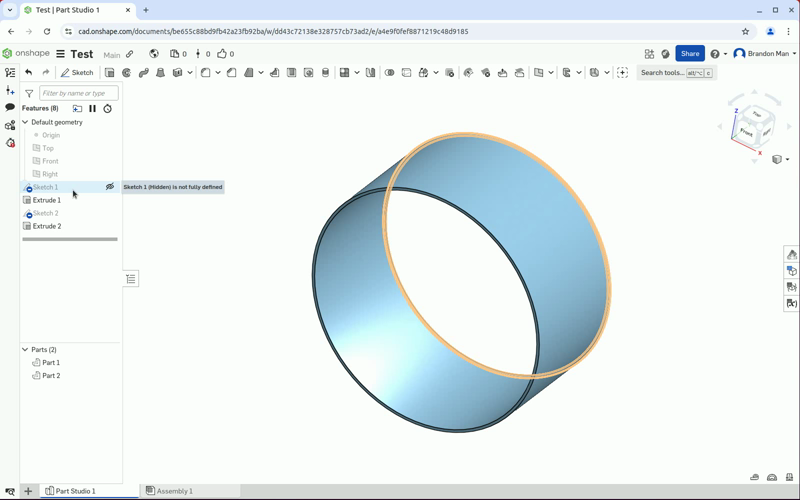
click(73, 189)